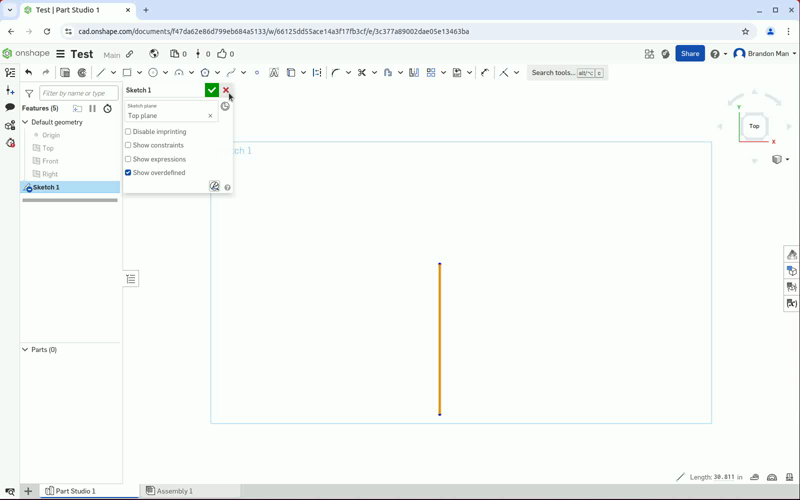
key(shift+h)
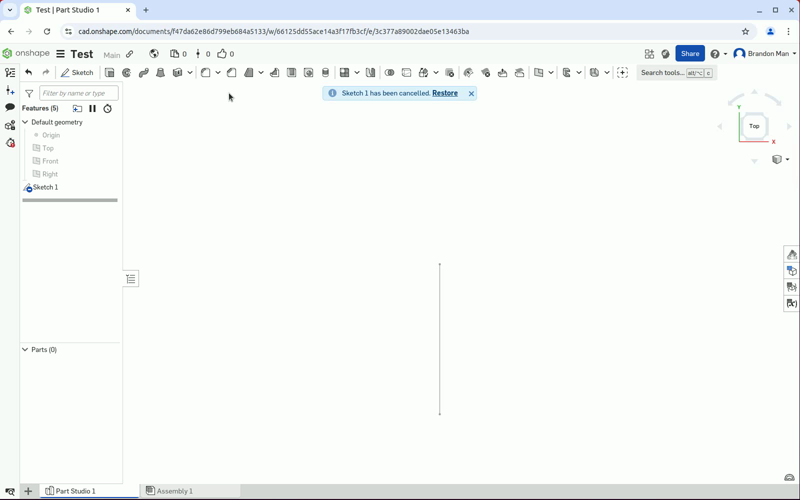
mouse_move(73, 352)
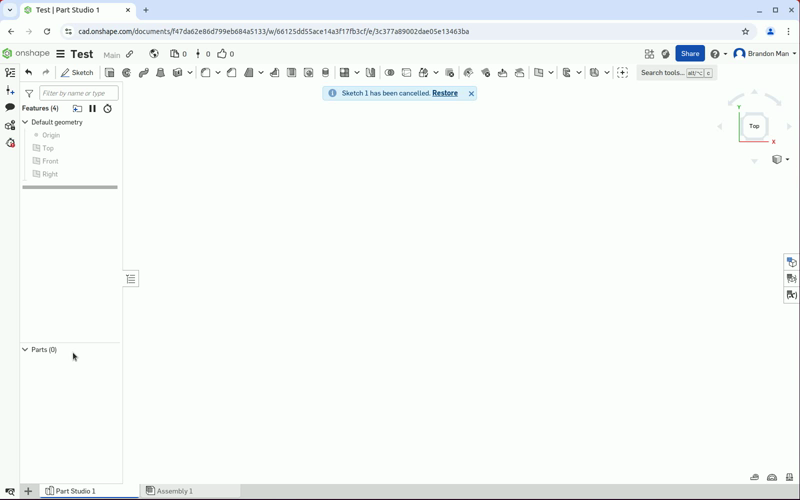
key(y)
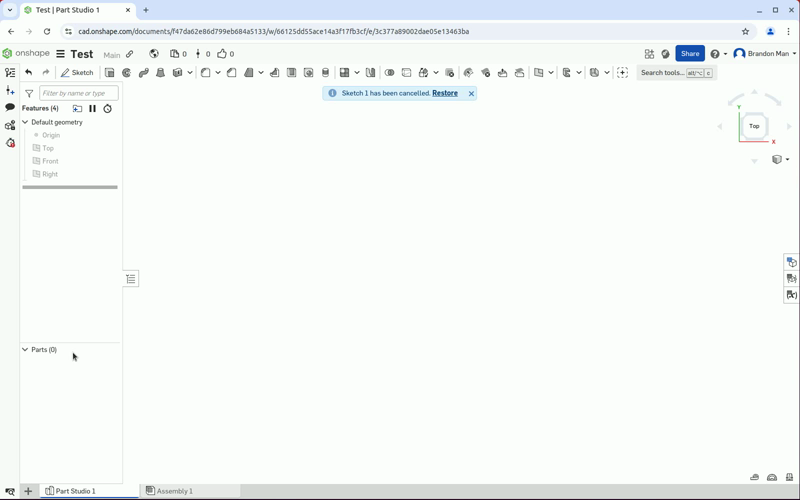
key(shift+p)
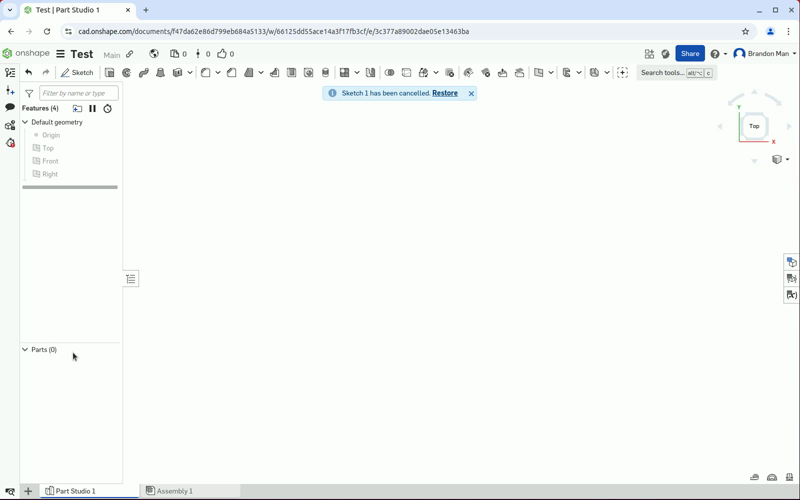
key(space)
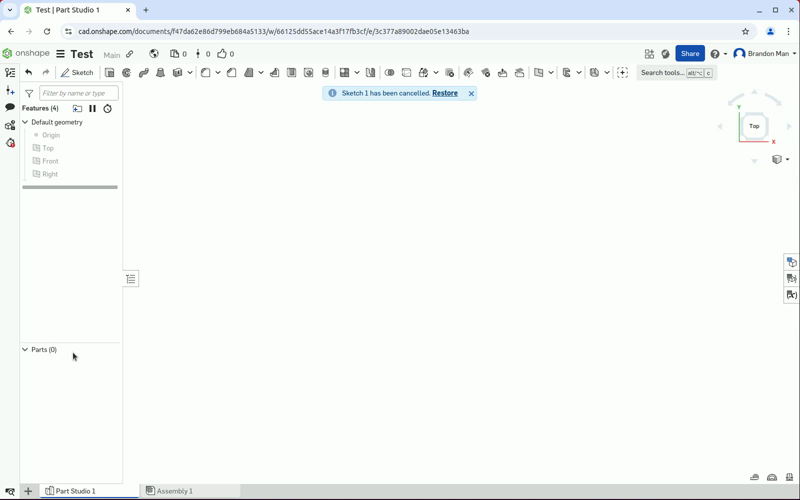
key_down(shift)
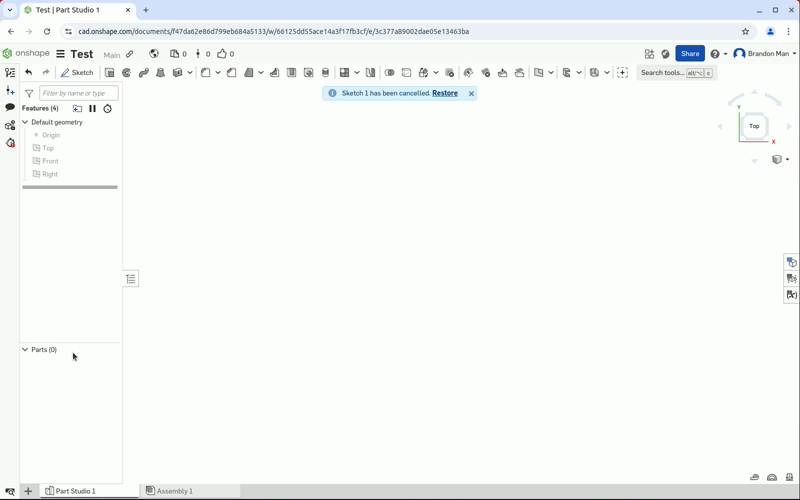
key(up)
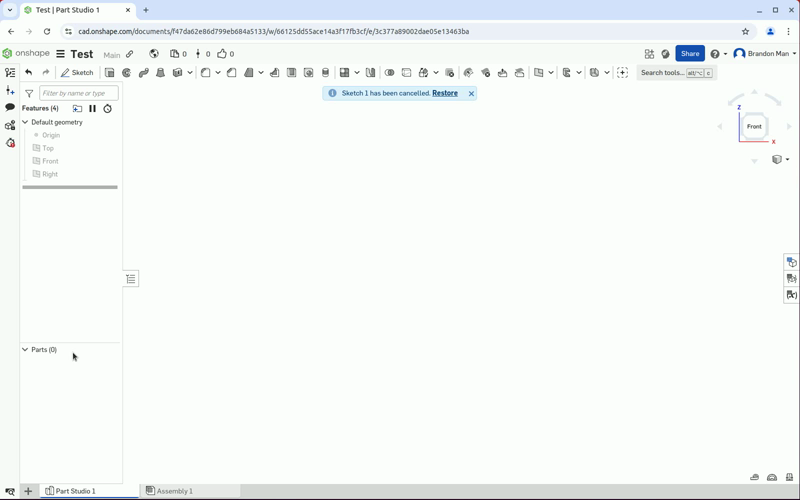
key_up(shift)
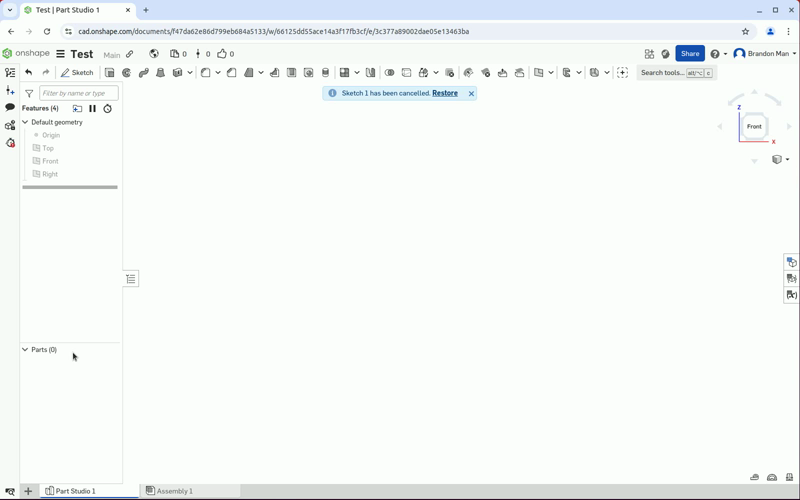
mouse_move(73, 352)
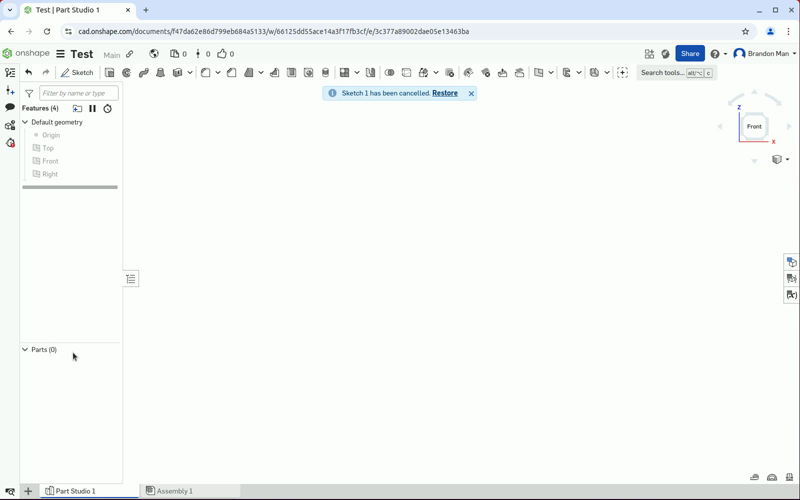
key(shift+y)
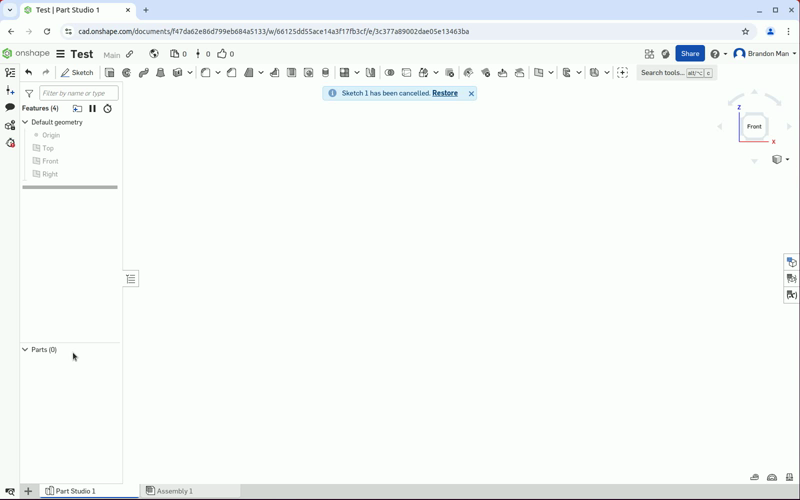
key(shift+s)
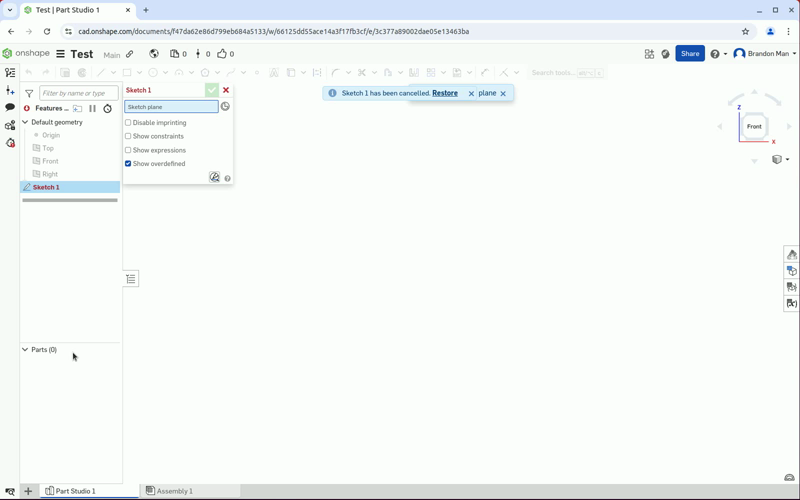
mouse_move(73, 163)
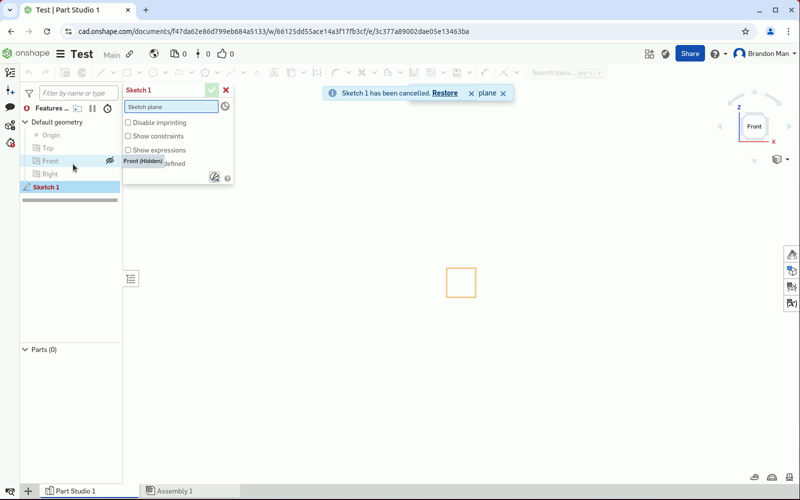
click(73, 163)
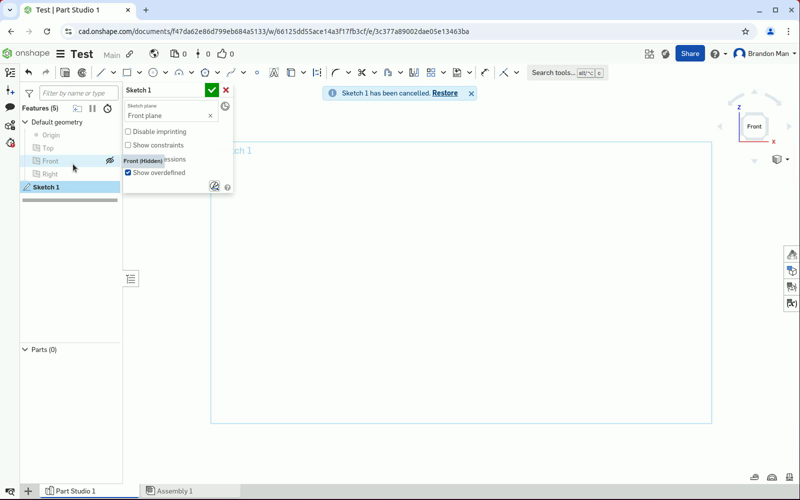
mouse_move(73, 352)
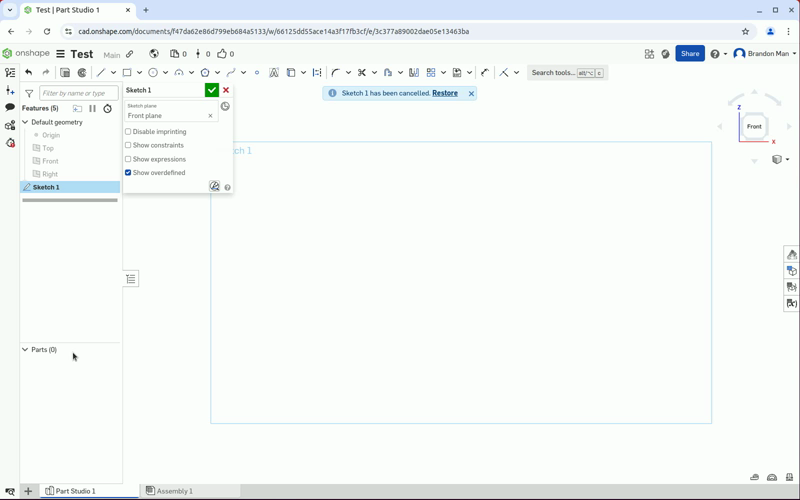
key(y)
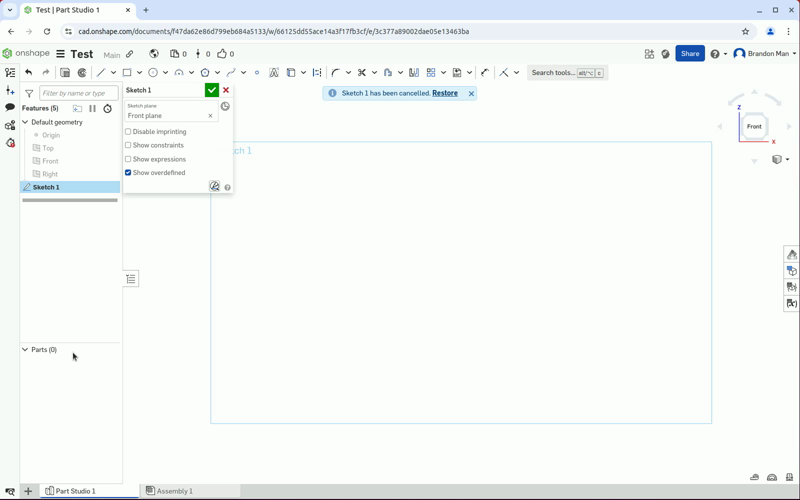
key(l)
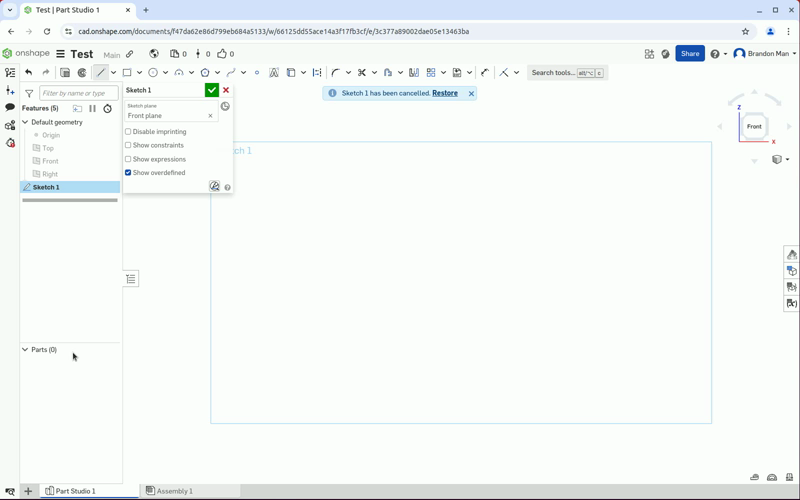
key_down(shift)
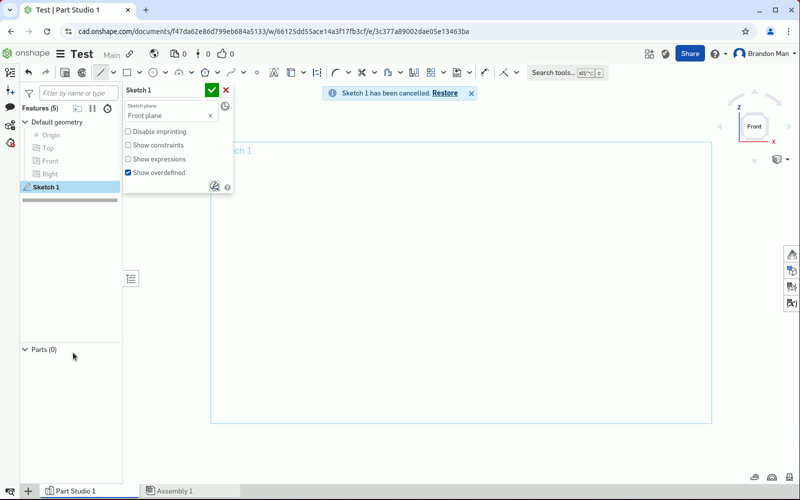
mouse_move(460, 282)
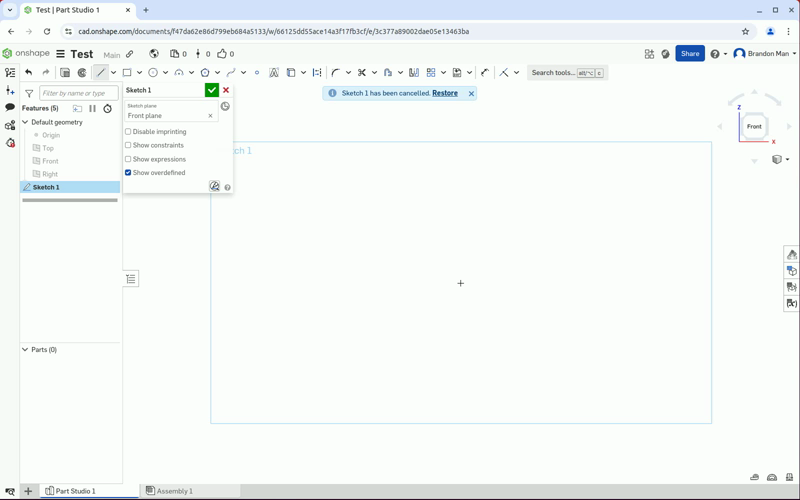
click(460, 282)
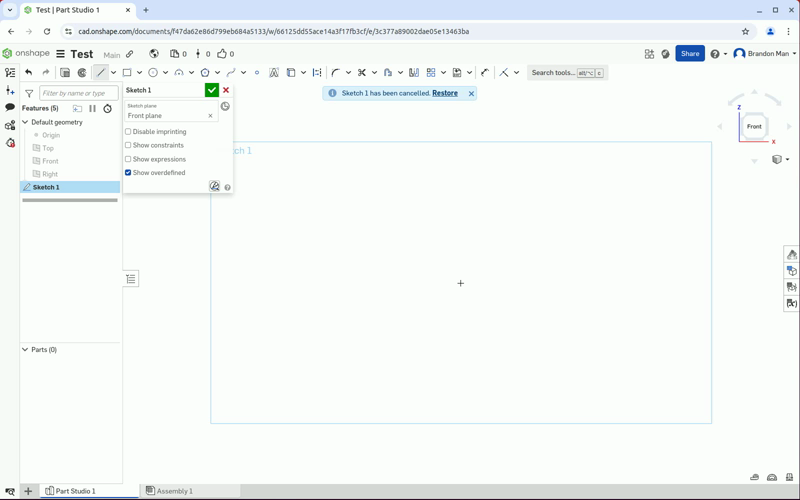
key_up(shift)
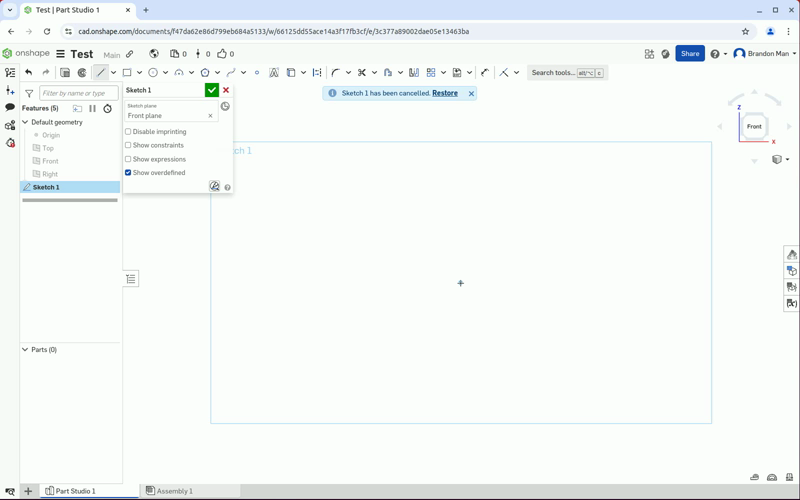
key_down(shift)
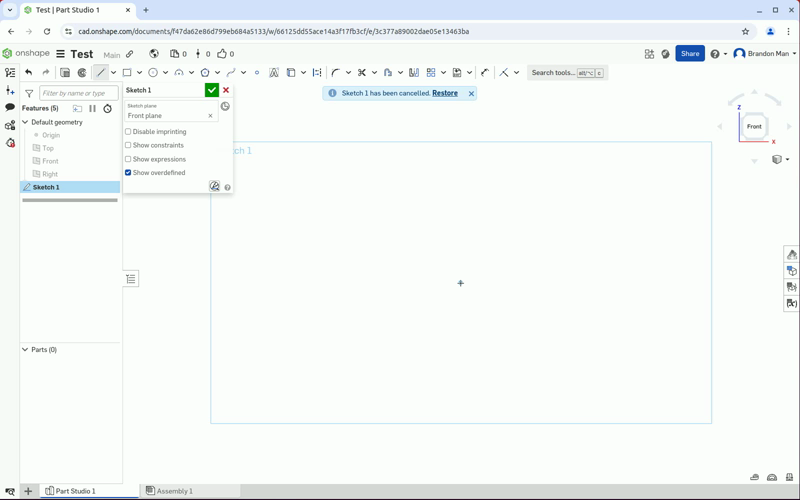
mouse_move(573, 282)
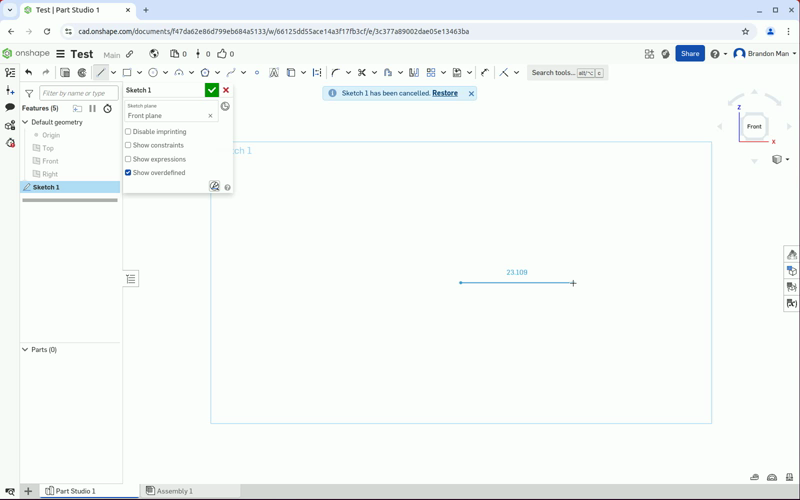
click(573, 282)
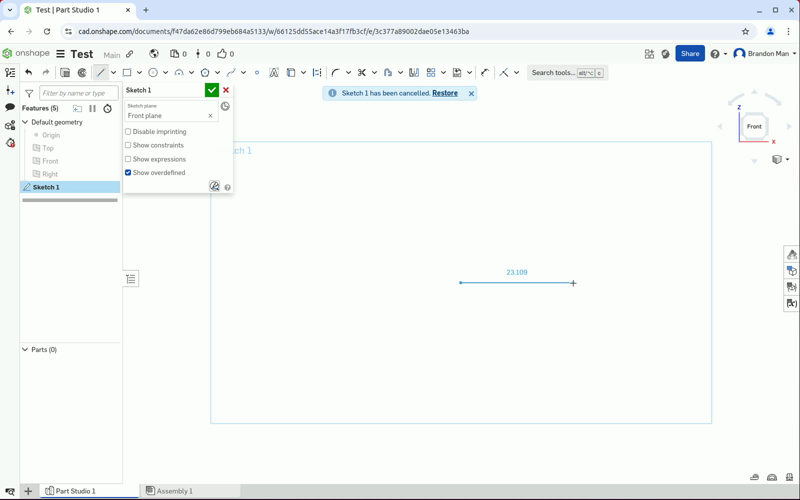
key_up(shift)
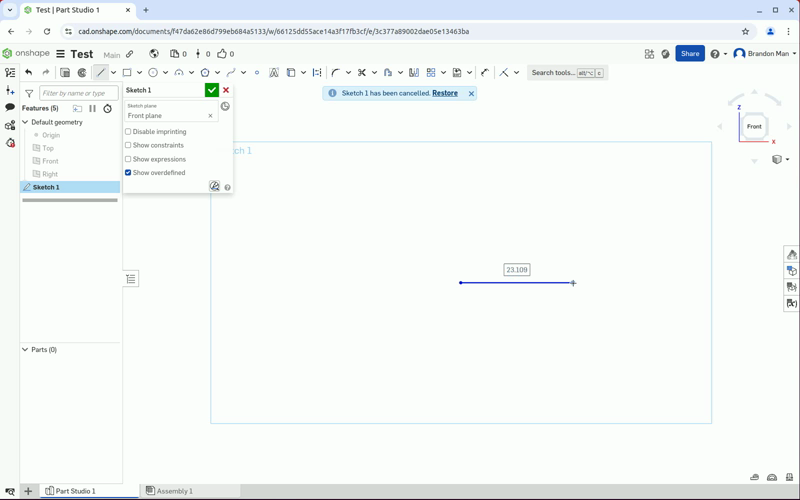
key_down(shift)
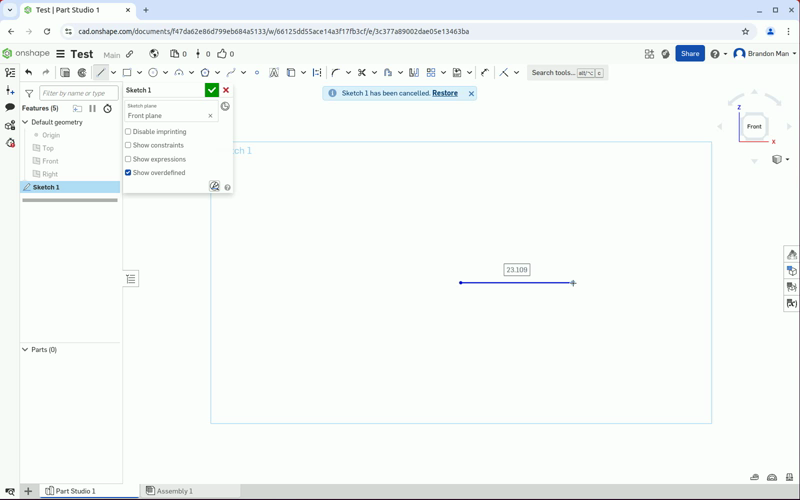
mouse_move(573, 211)
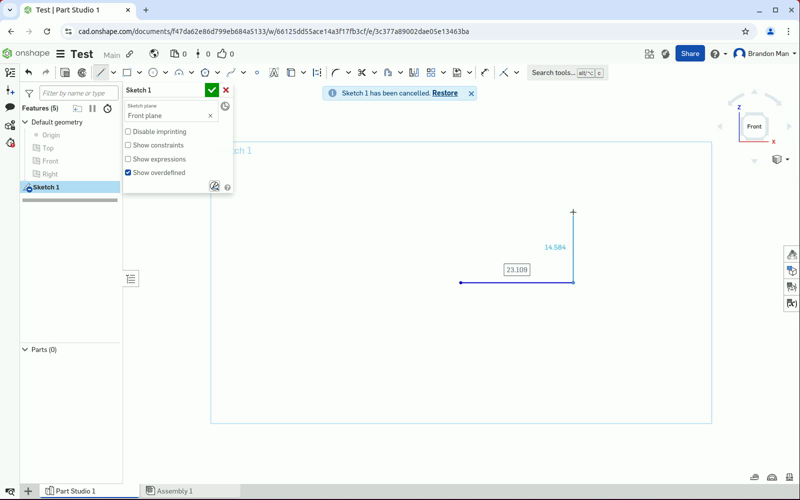
click(573, 211)
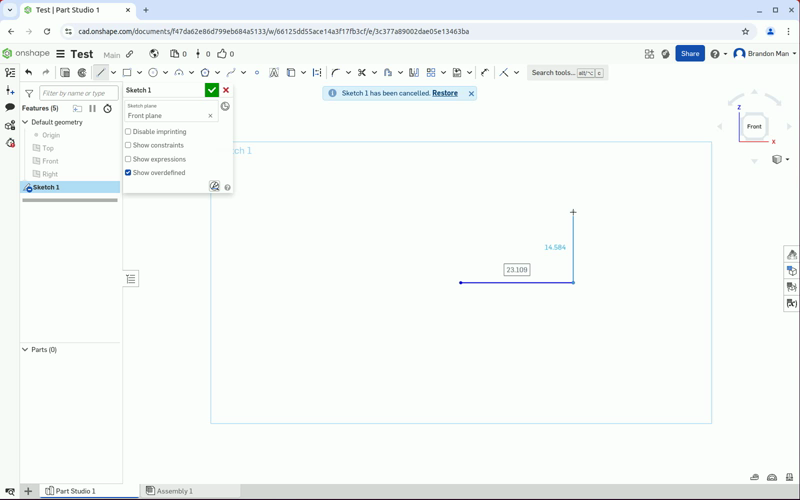
key_up(shift)
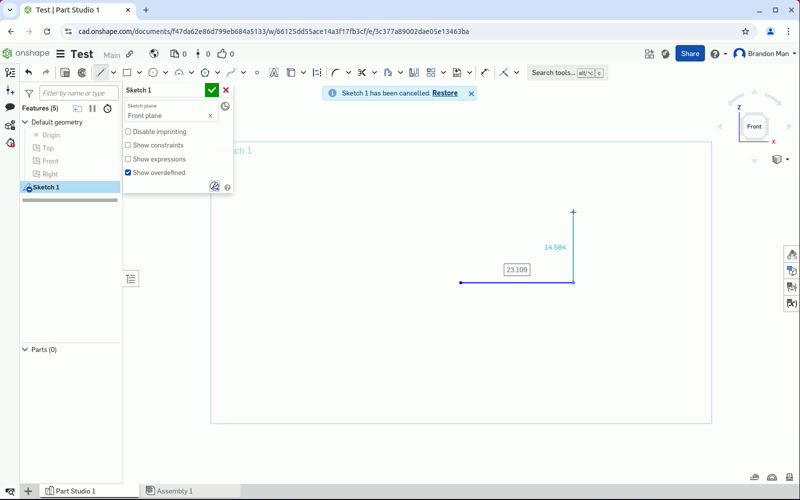
key_down(shift)
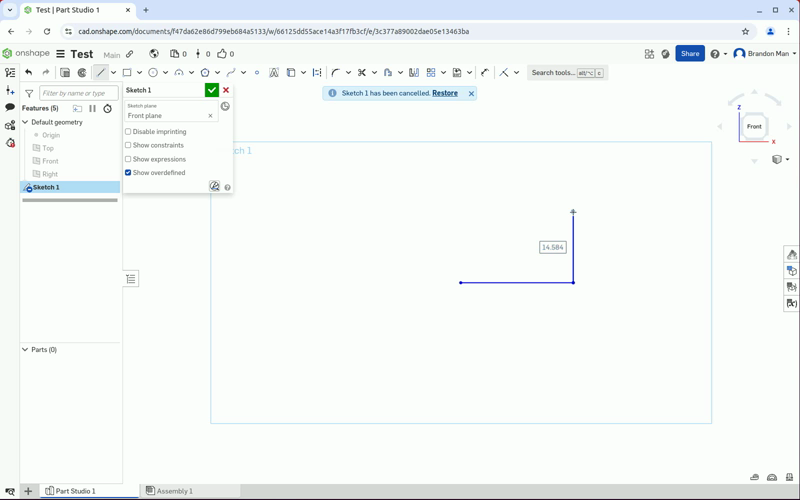
mouse_move(460, 211)
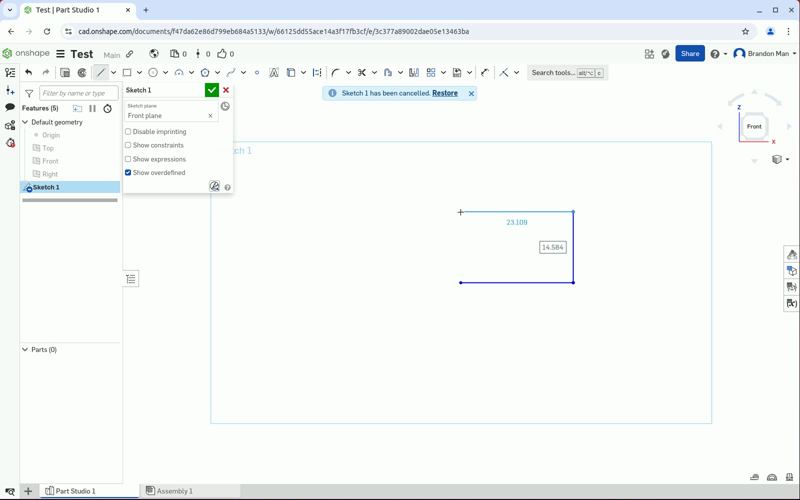
click(460, 211)
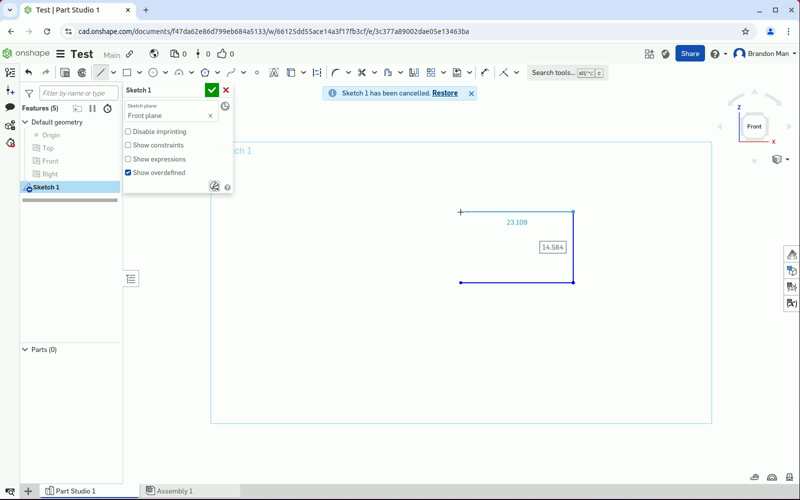
key_up(shift)
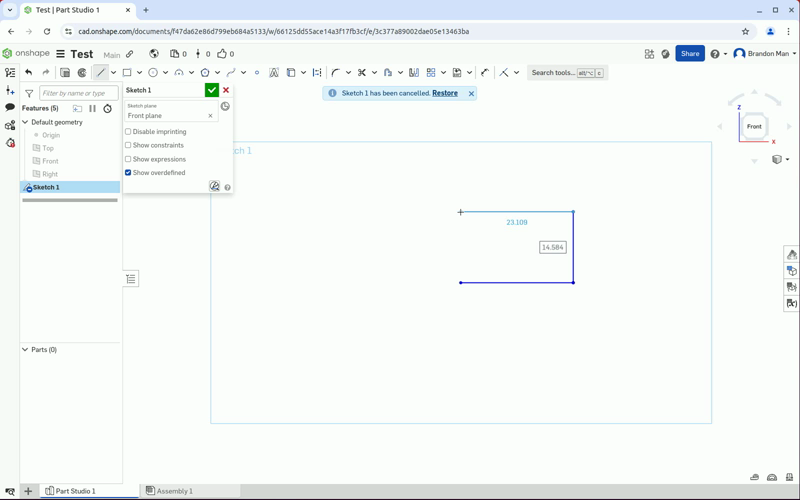
key_down(shift)
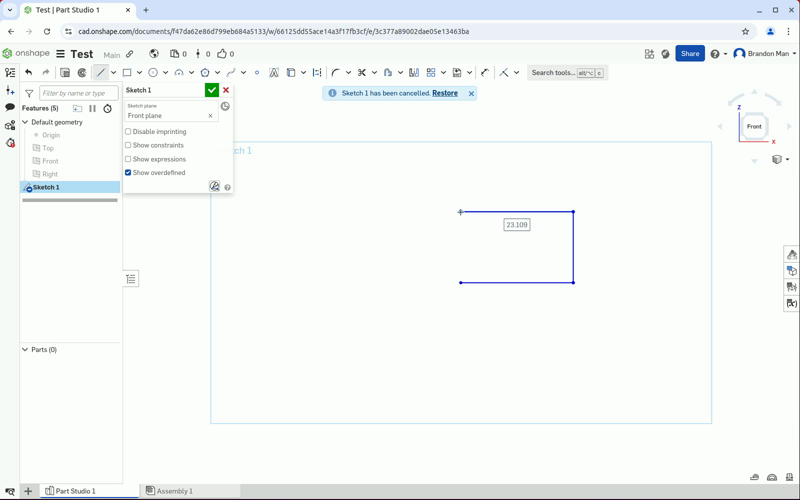
mouse_move(460, 282)
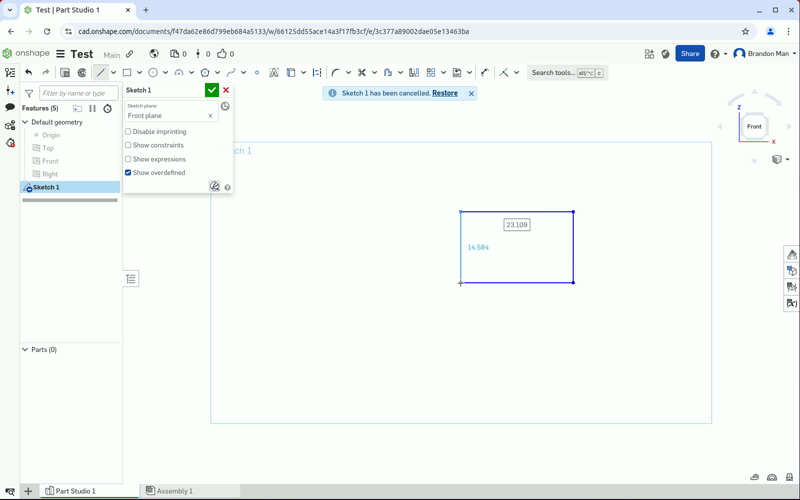
key_up(shift)
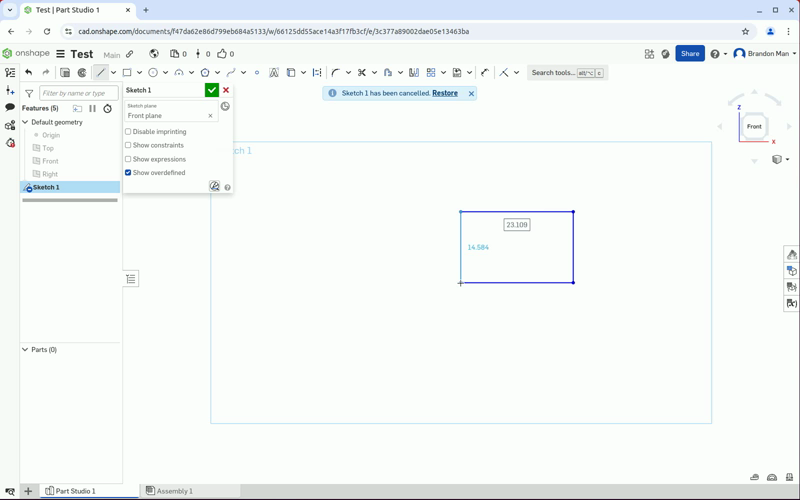
click(460, 282)
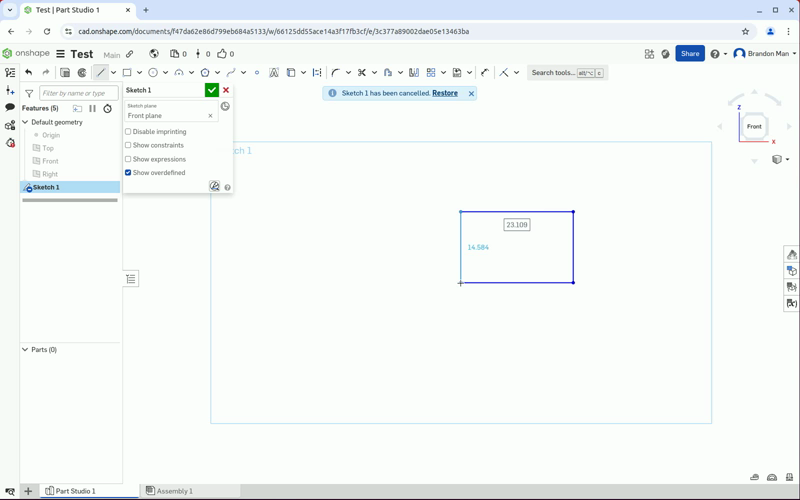
key(esc)
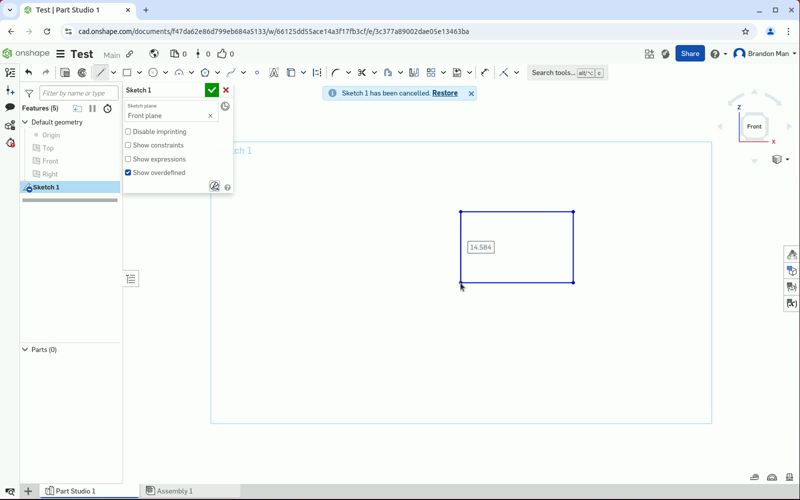
mouse_move(468, 232)
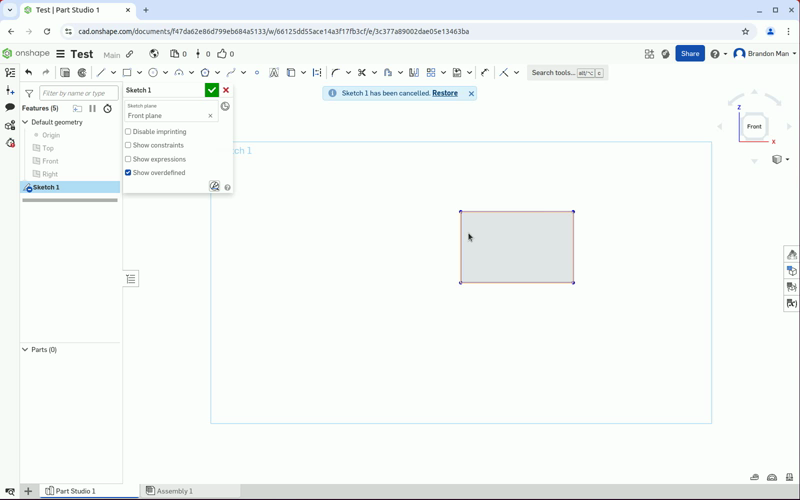
click(468, 232)
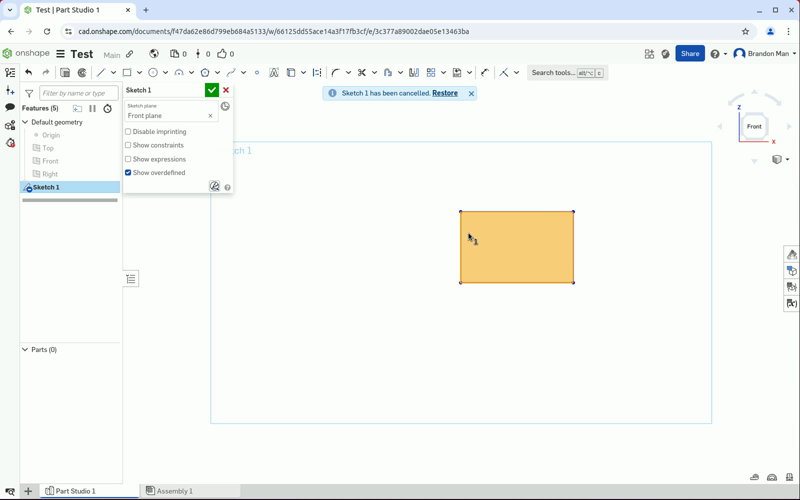
mouse_move(73, 352)
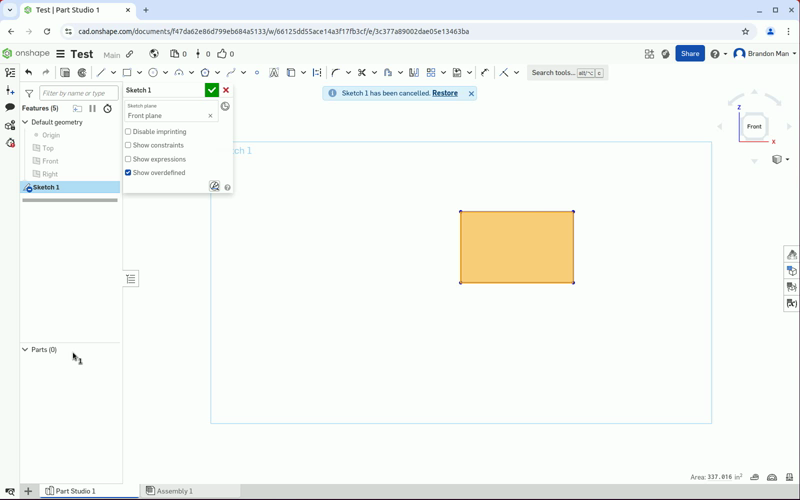
key(shift+y)
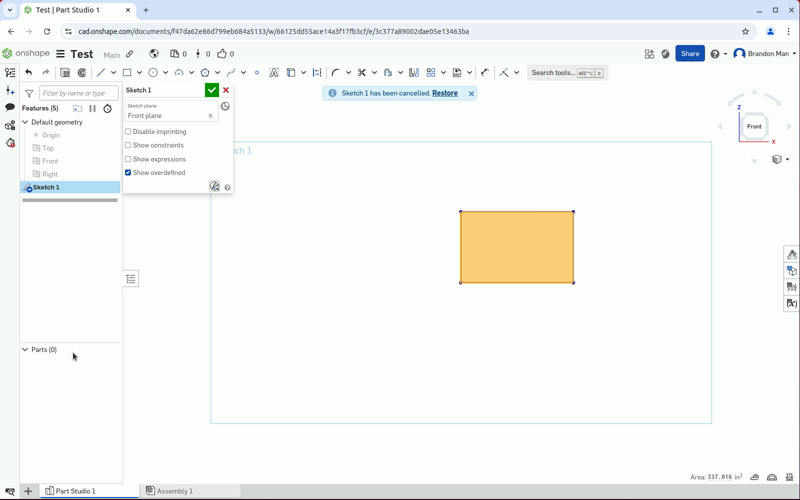
key(shift+e)
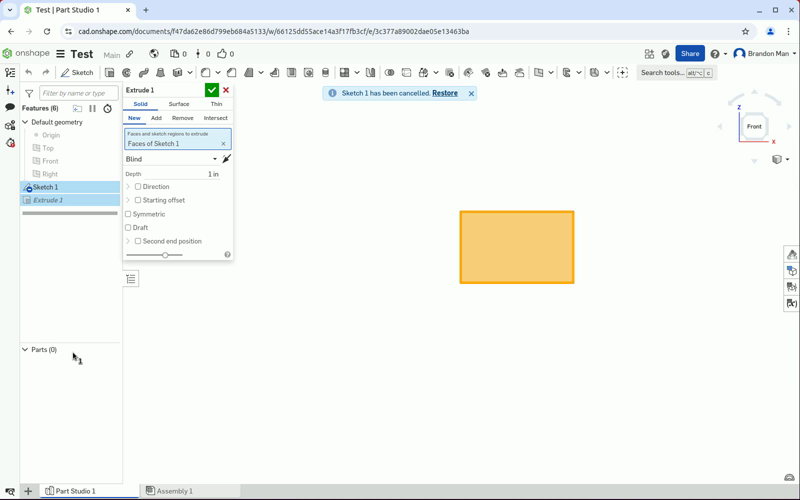
mouse_move(143, 106)
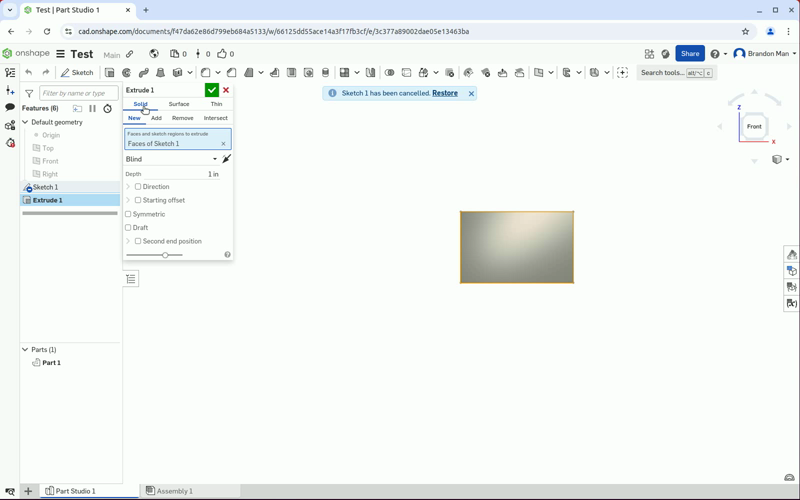
click(143, 106)
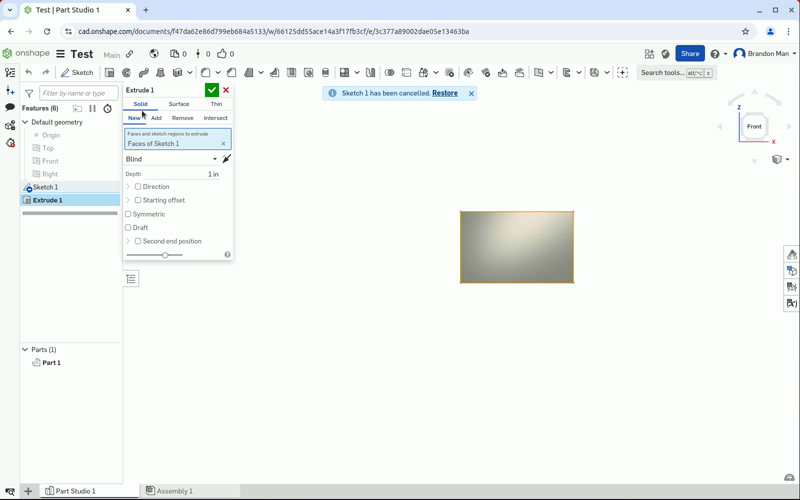
mouse_move(137, 120)
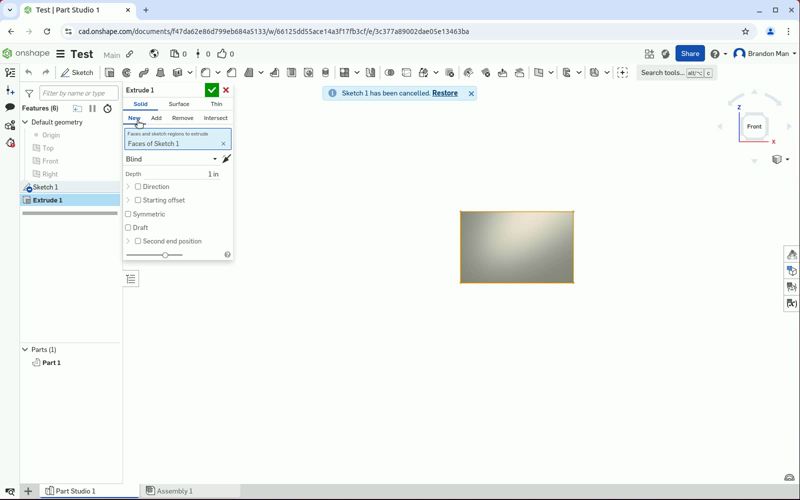
click(137, 120)
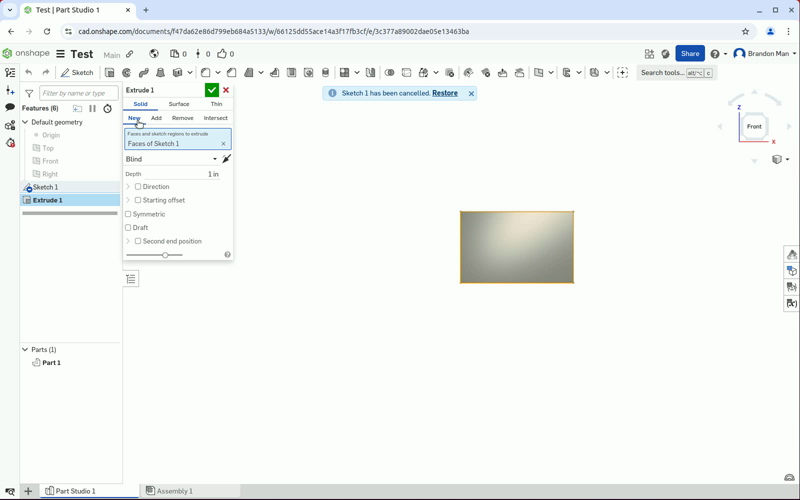
key(tab, 4)
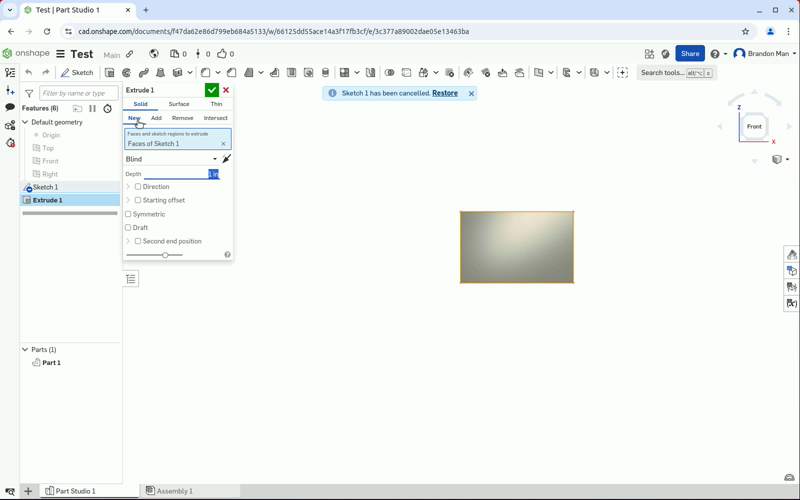
text(10.351)
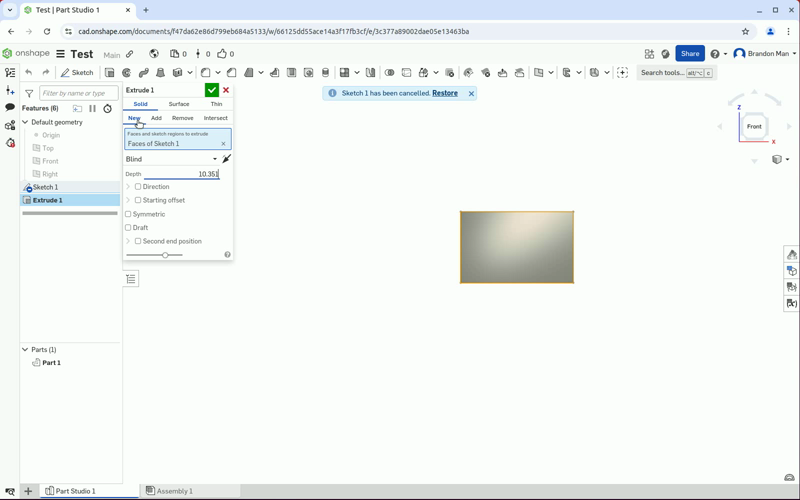
key(enter)
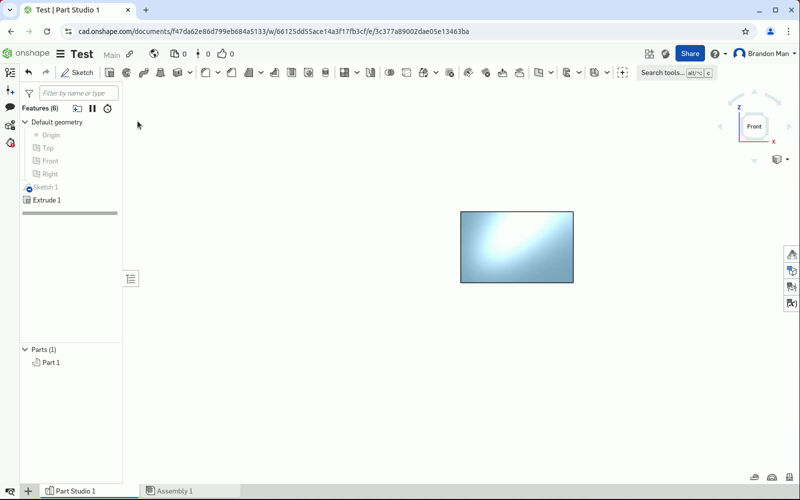
key(shift+h)
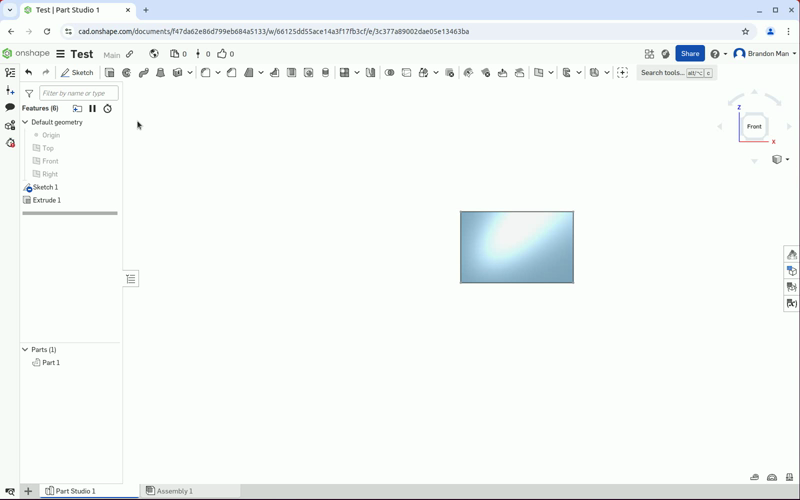
key(shift+h)
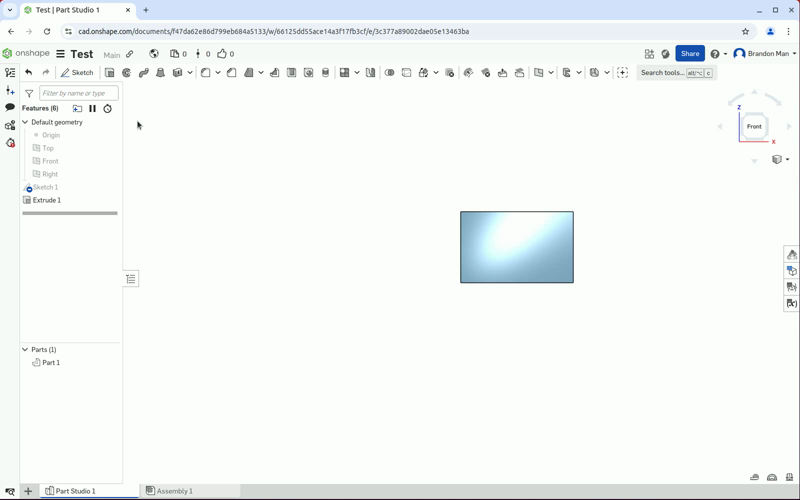
mouse_move(73, 189)
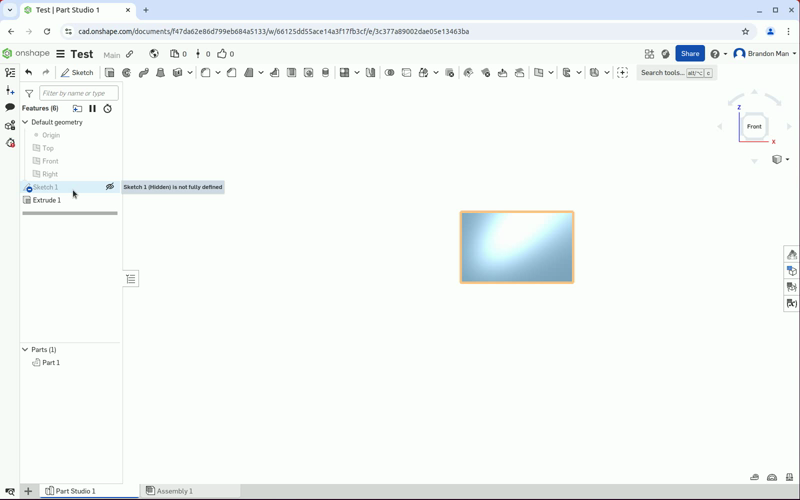
click(73, 189)
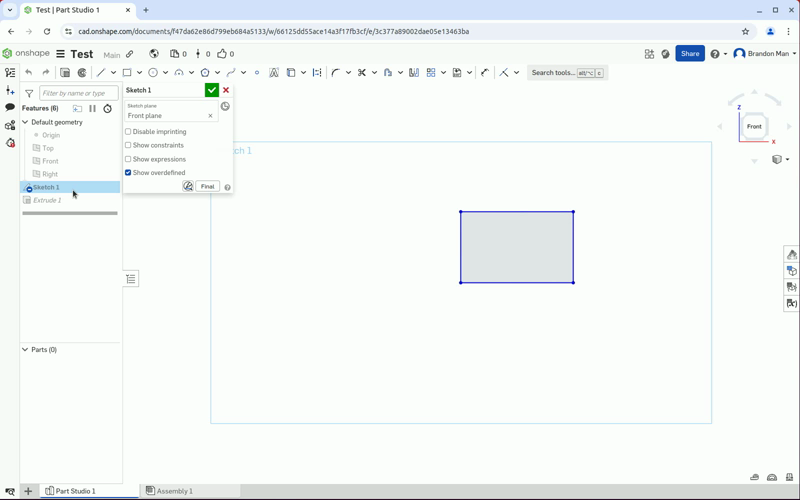
mouse_move(229, 92)
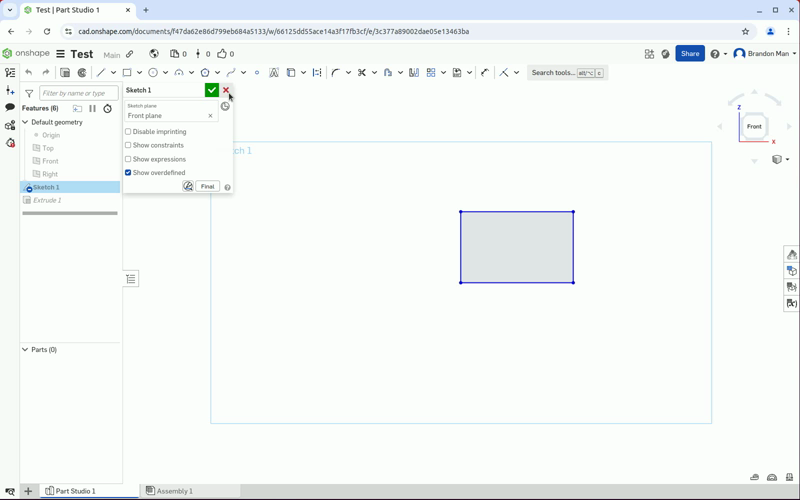
click(229, 92)
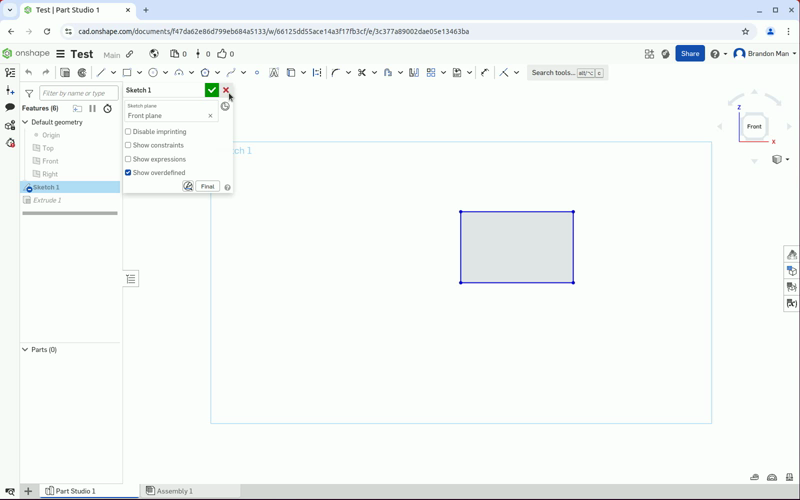
key(shift+s)
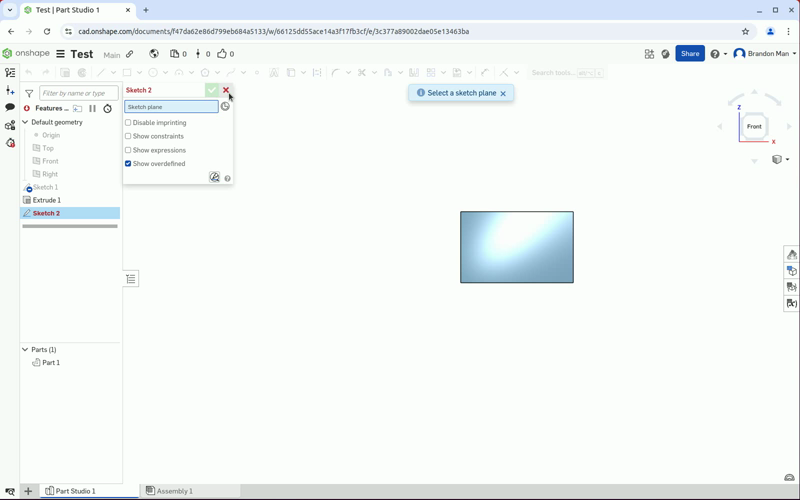
mouse_move(73, 163)
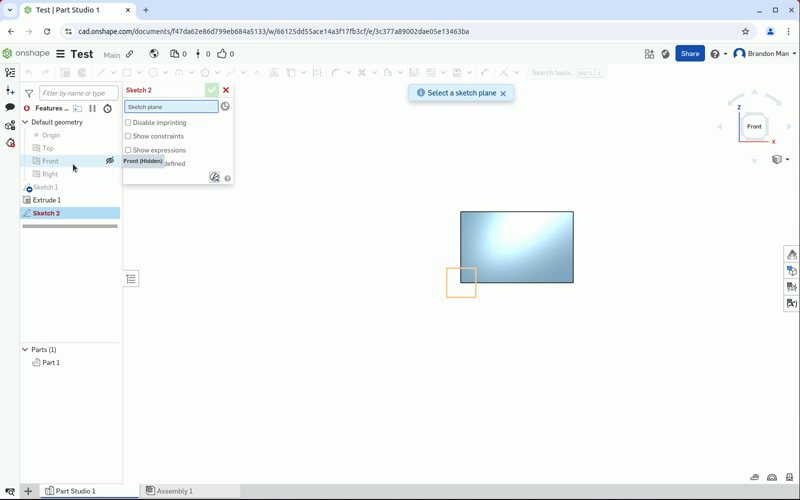
click(73, 163)
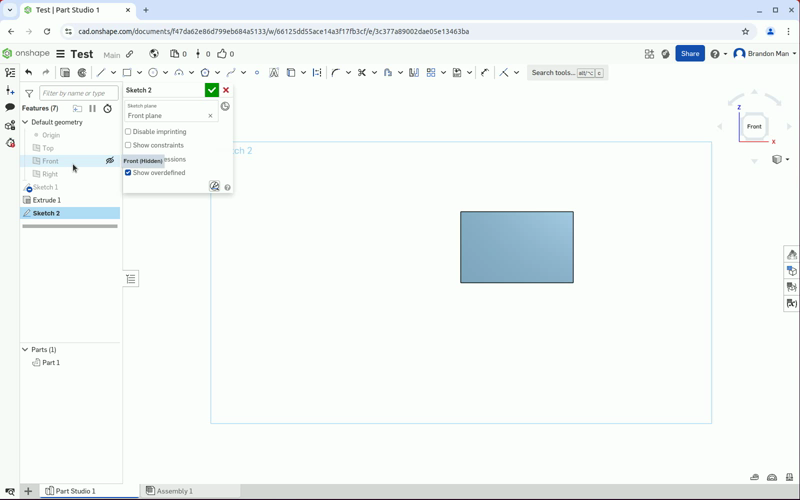
mouse_move(73, 352)
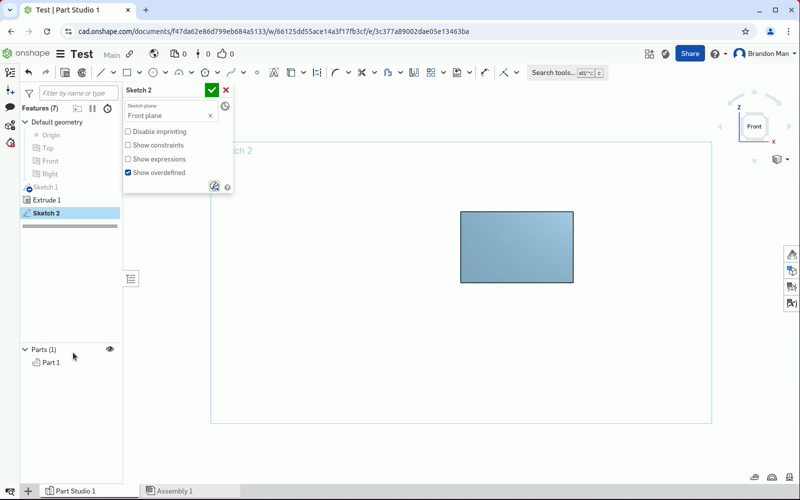
key(y)
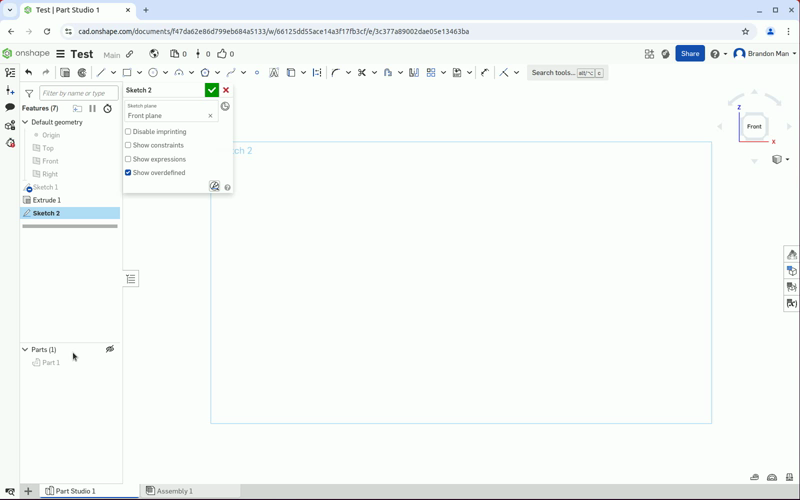
key(l)
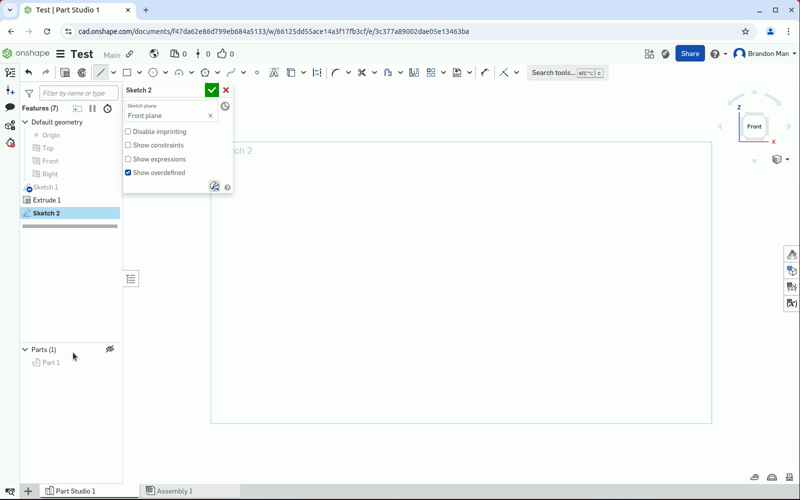
key_down(shift)
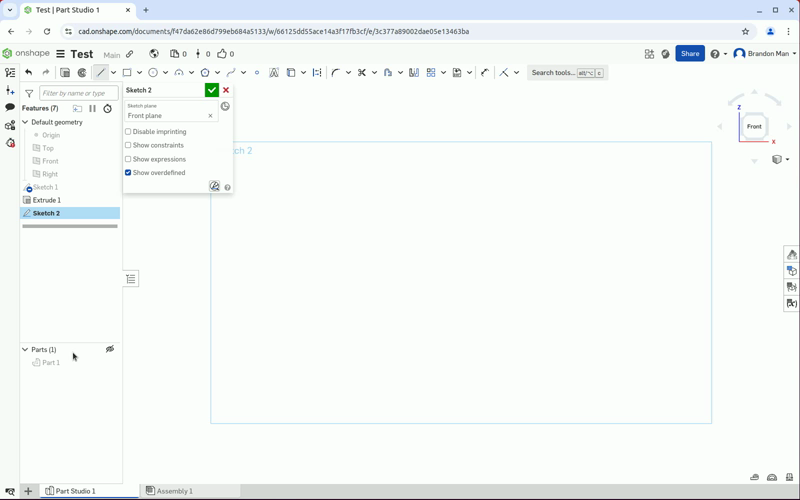
mouse_move(460, 355)
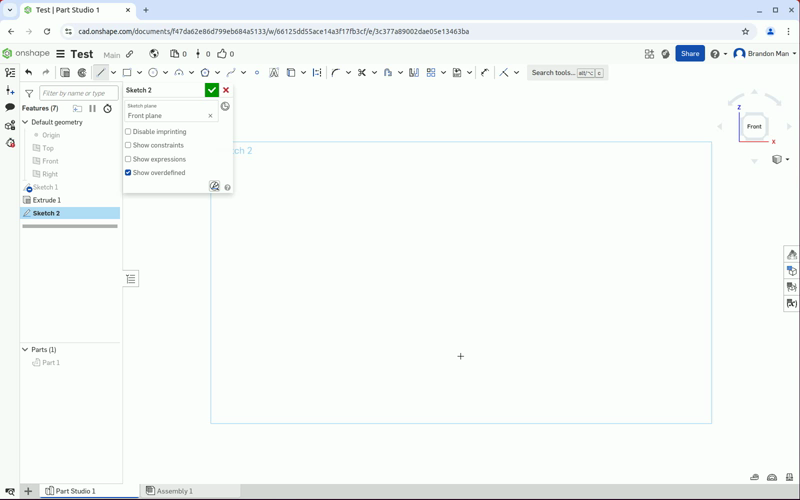
click(460, 355)
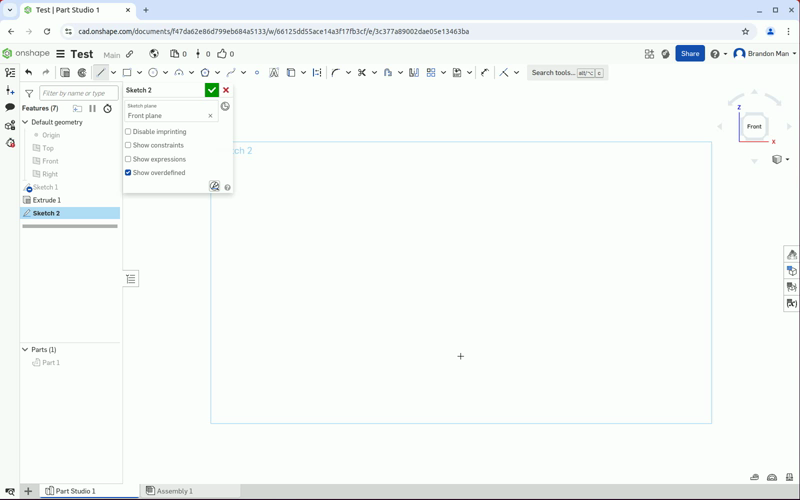
key_up(shift)
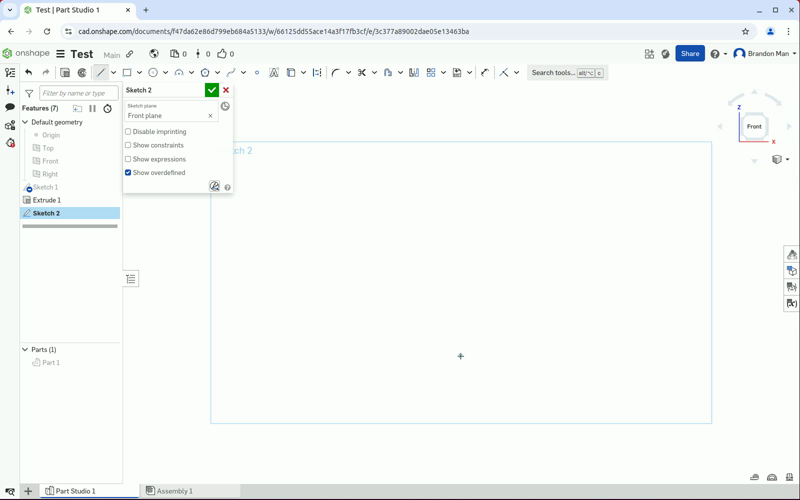
key_down(shift)
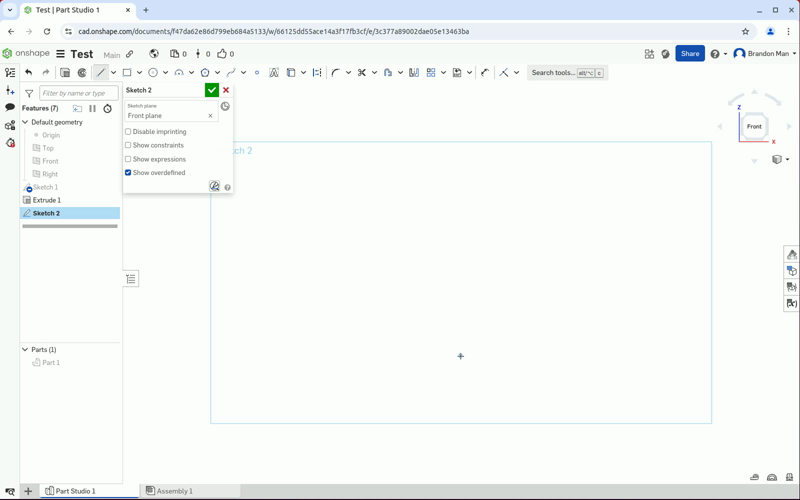
mouse_move(573, 355)
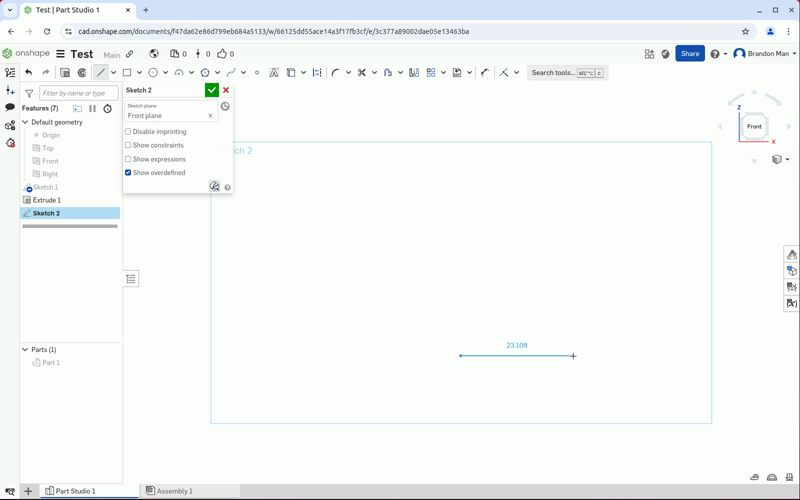
click(573, 355)
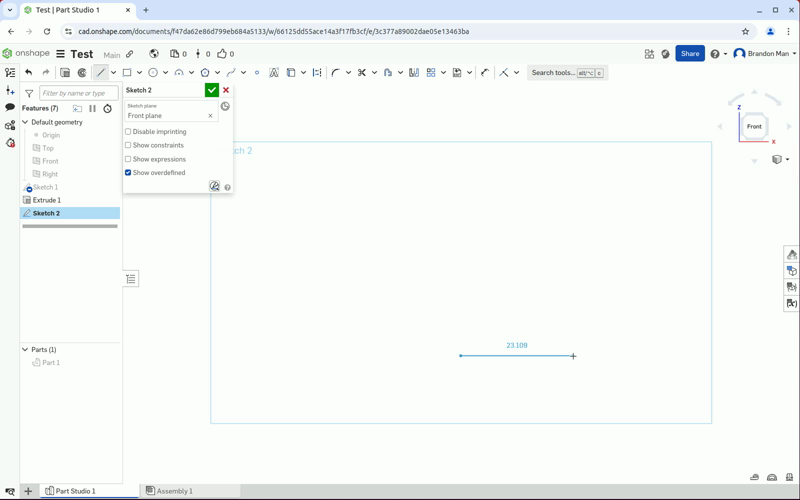
key_up(shift)
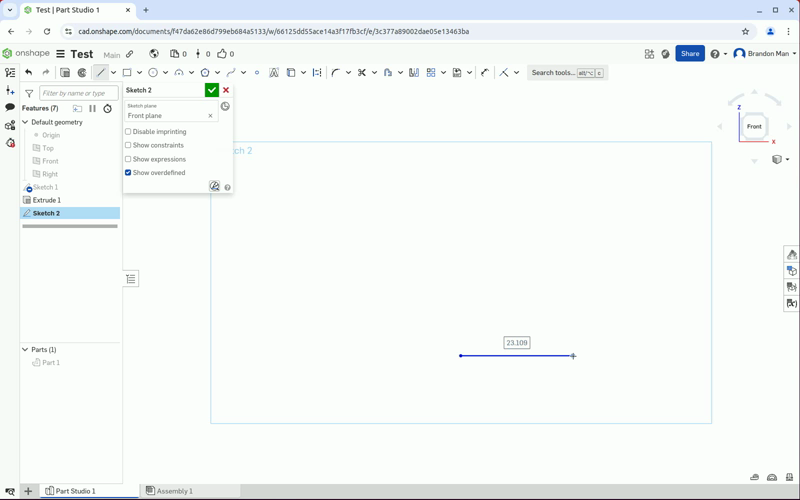
key_down(shift)
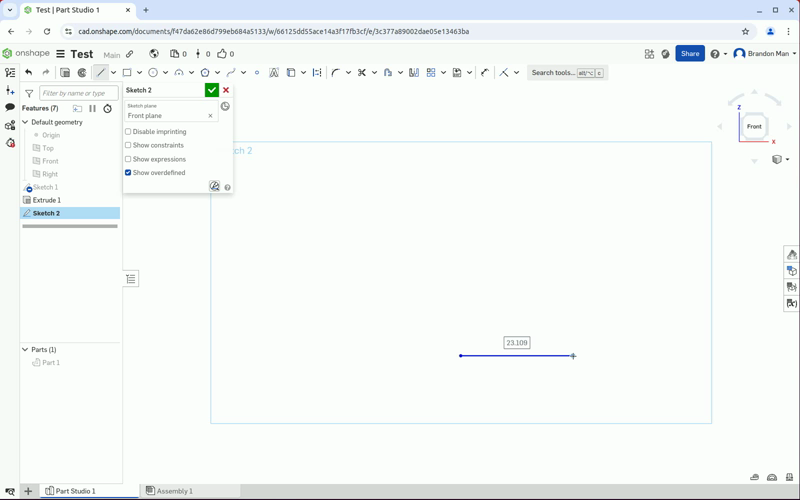
mouse_move(573, 283)
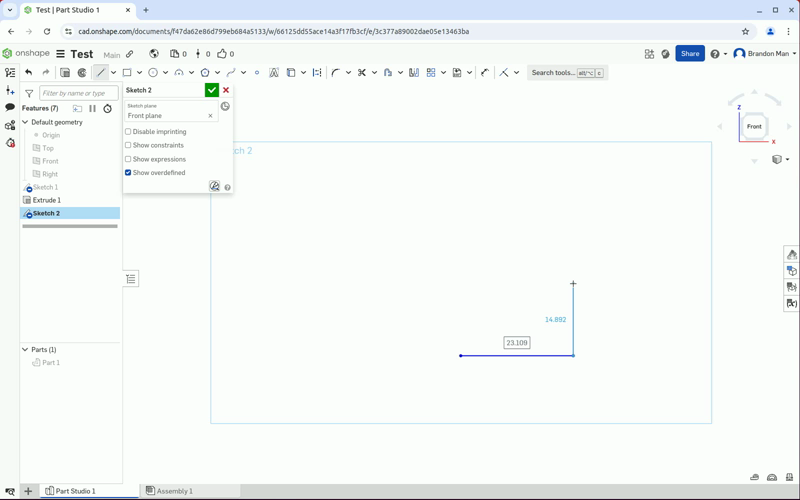
click(573, 283)
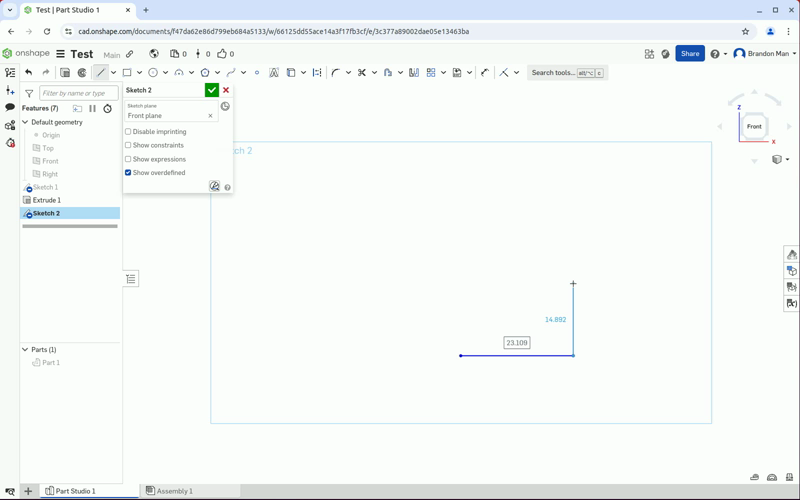
key_up(shift)
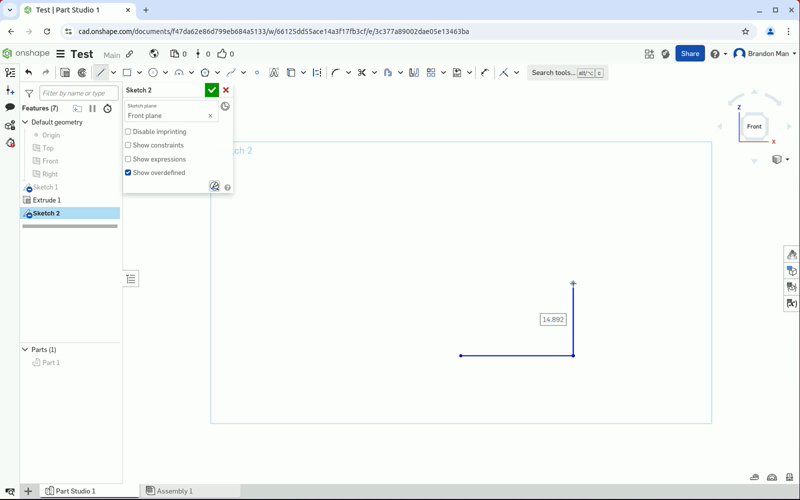
key_down(shift)
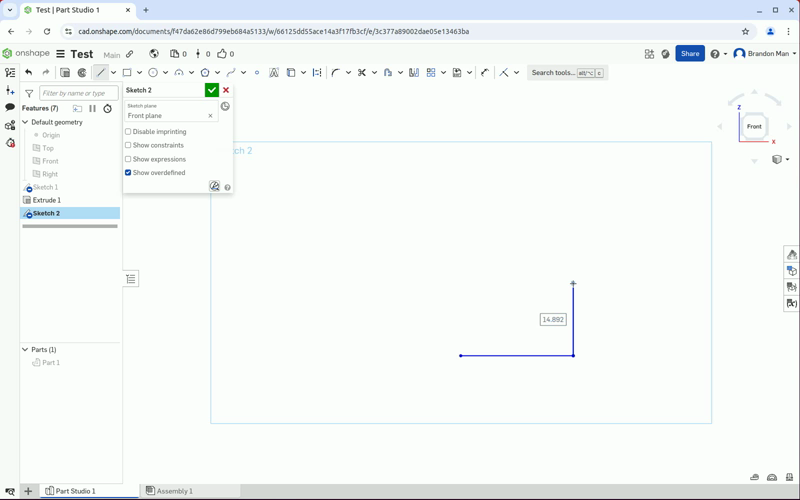
mouse_move(460, 283)
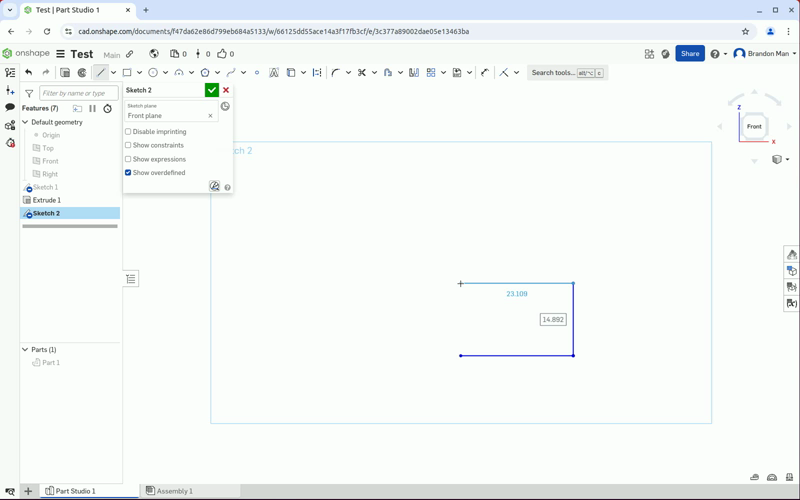
click(460, 283)
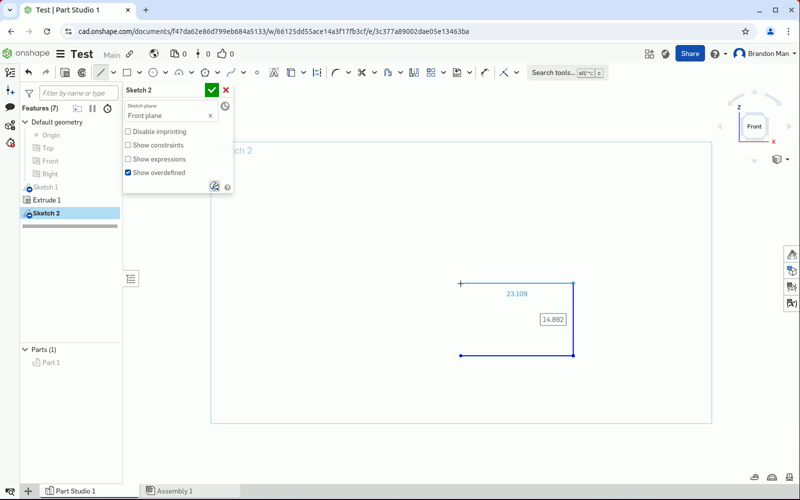
key_up(shift)
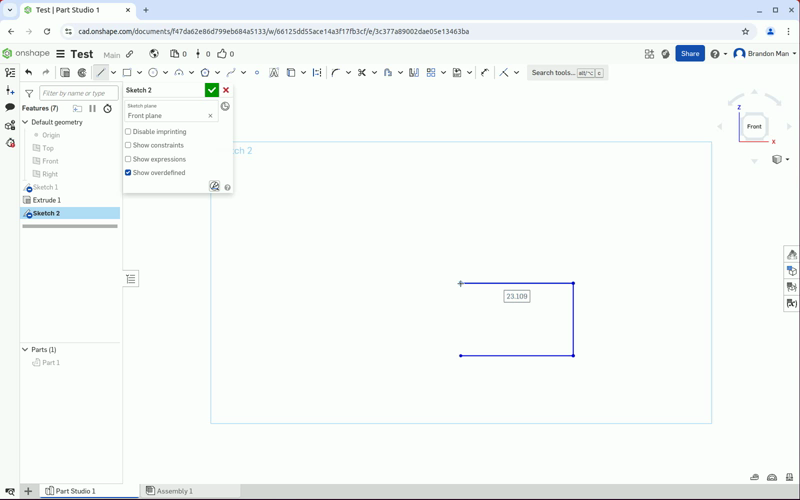
key_down(shift)
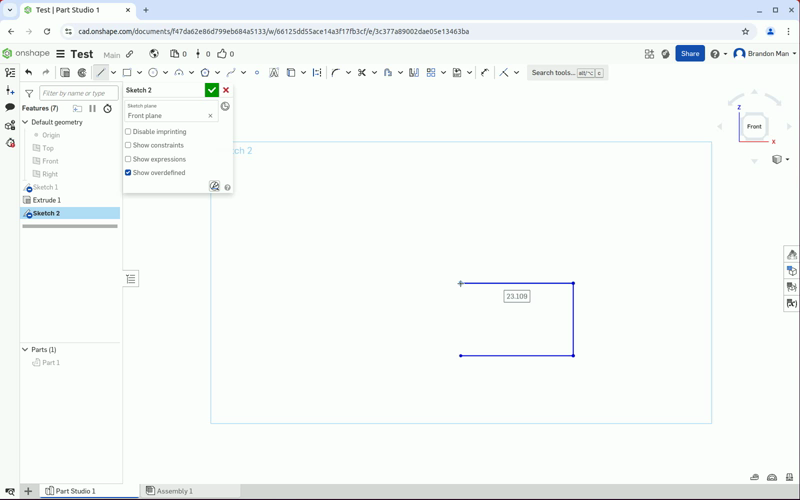
mouse_move(460, 355)
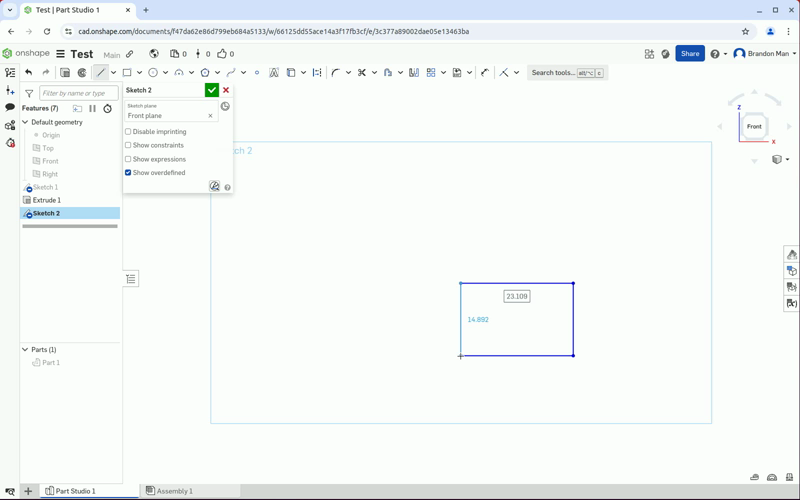
key_up(shift)
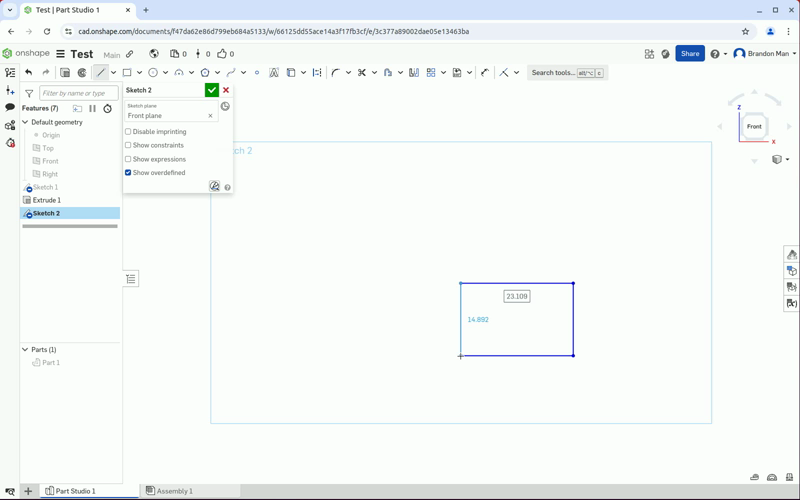
click(460, 355)
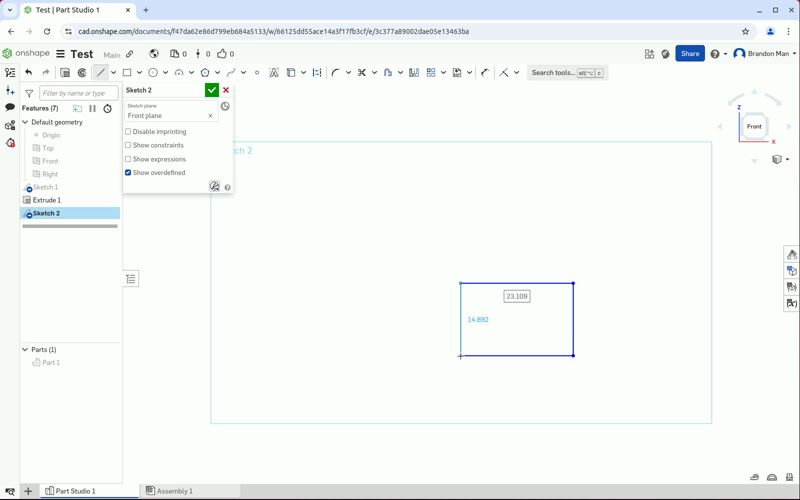
key(esc)
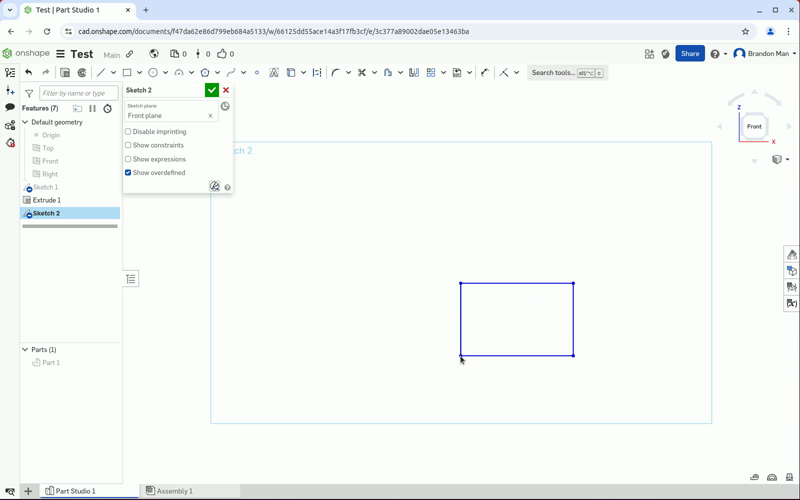
mouse_move(468, 298)
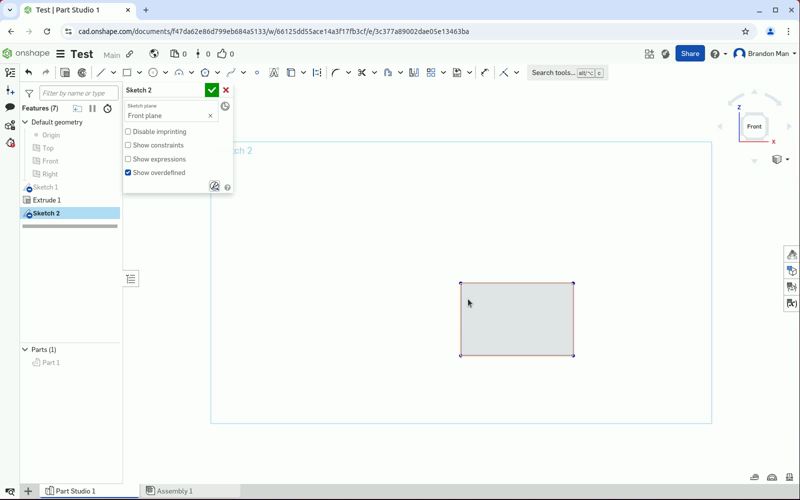
click(468, 298)
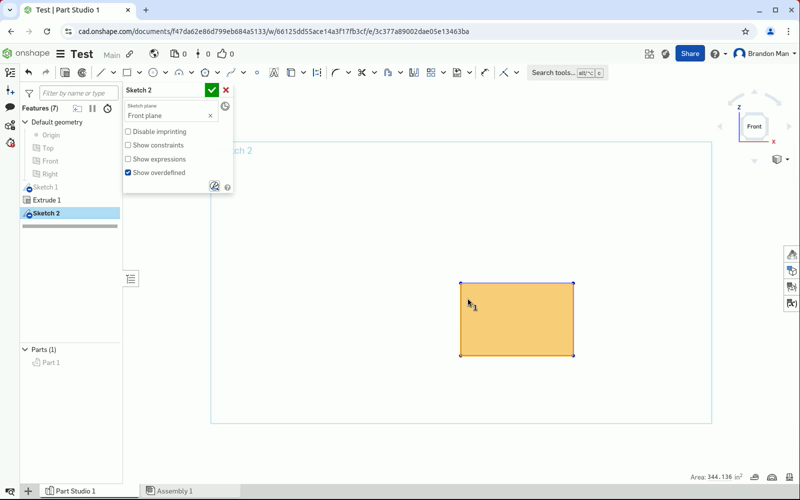
mouse_move(73, 352)
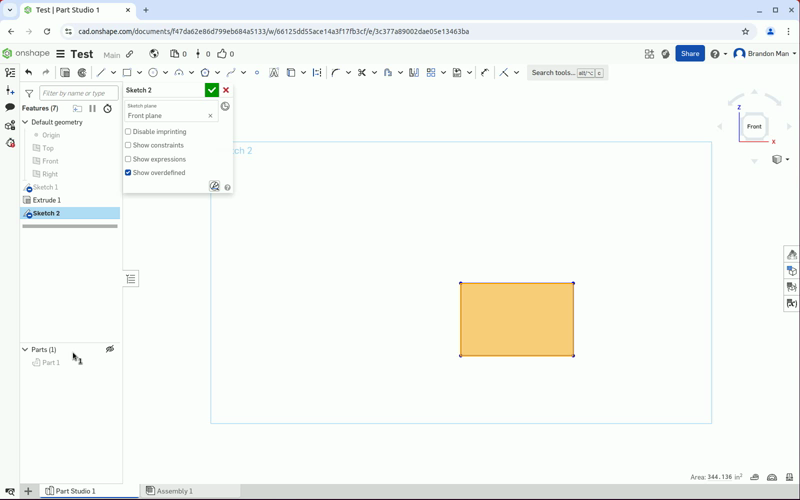
key(shift+y)
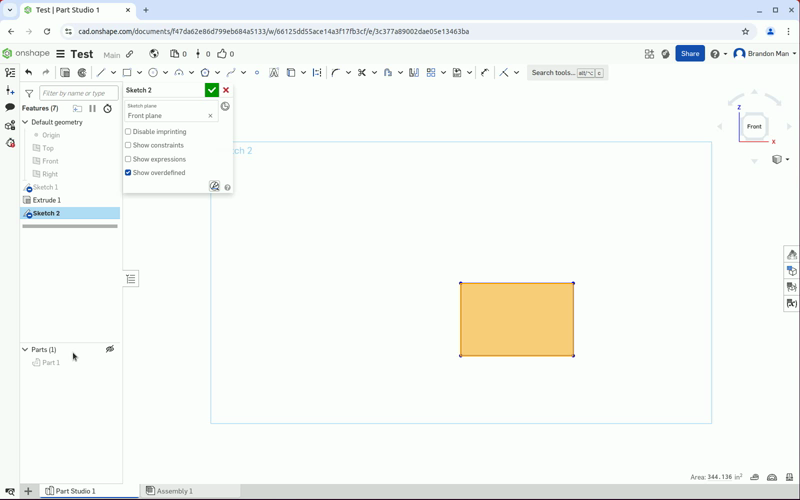
key(shift+e)
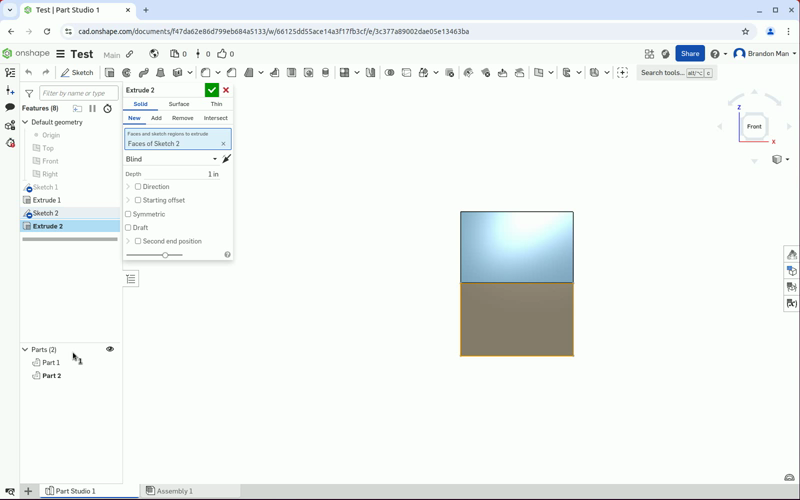
mouse_move(143, 106)
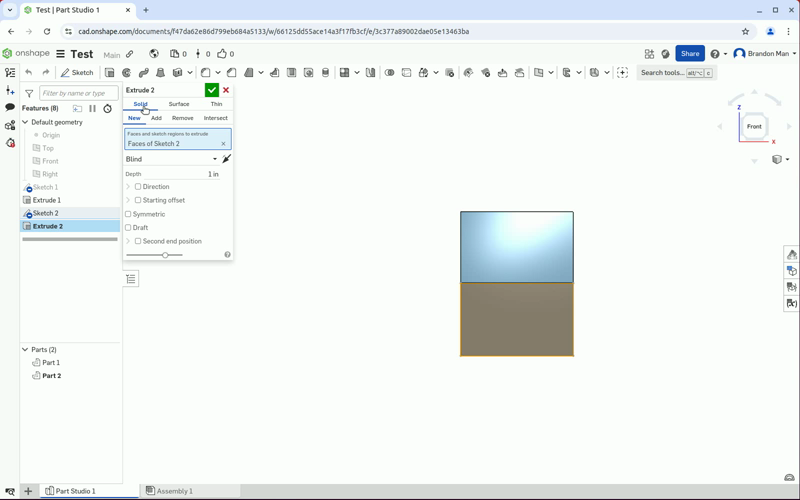
click(143, 106)
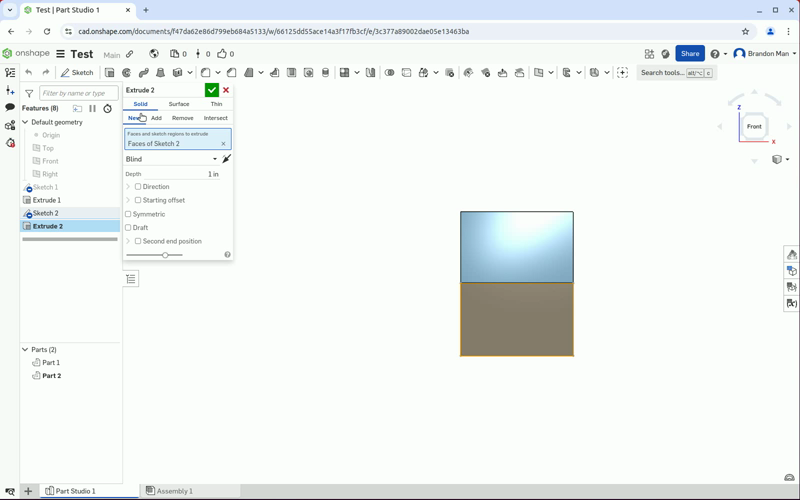
mouse_move(137, 120)
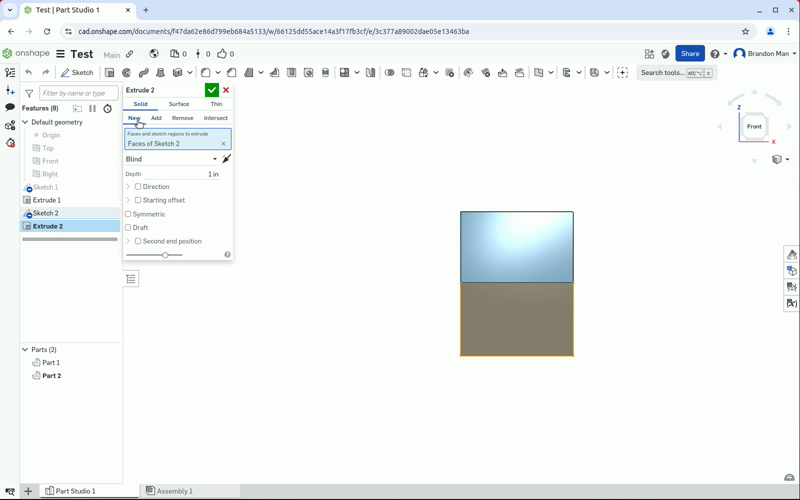
click(137, 120)
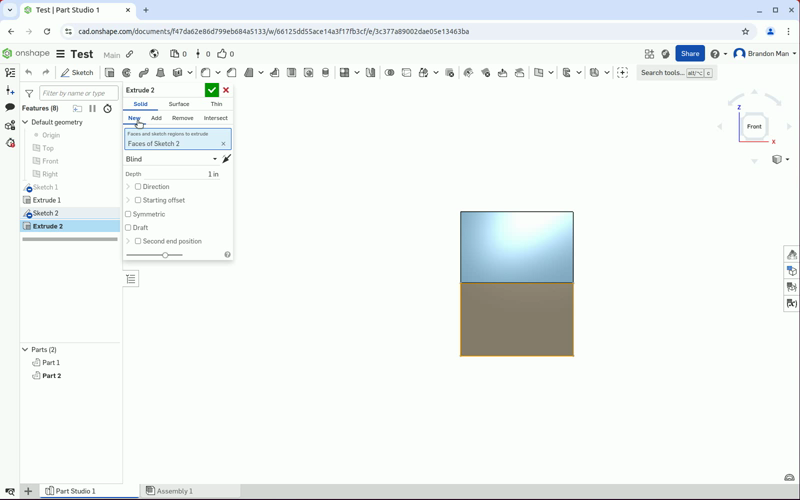
key(tab, 4)
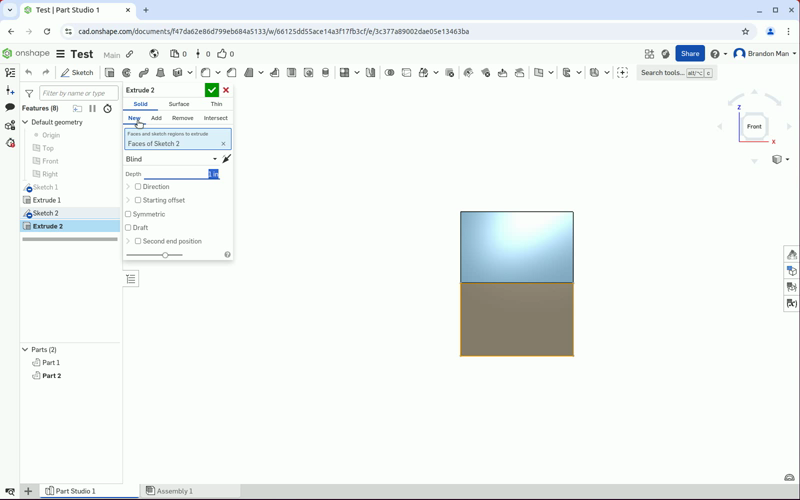
text(10.351)
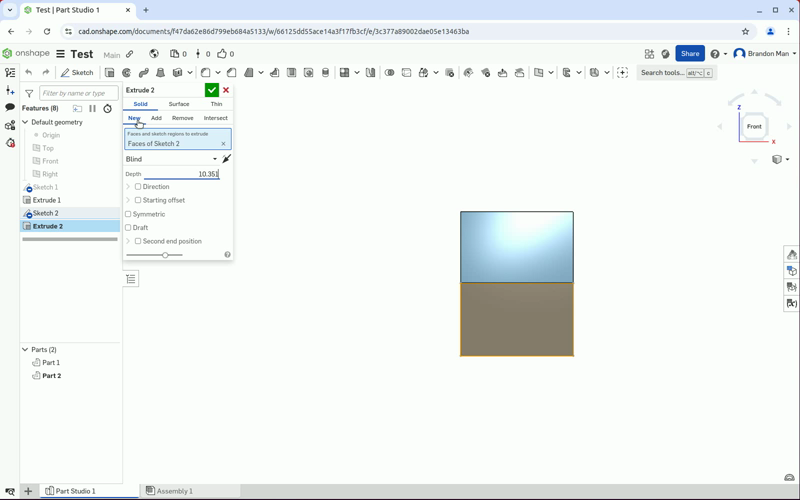
key(enter)
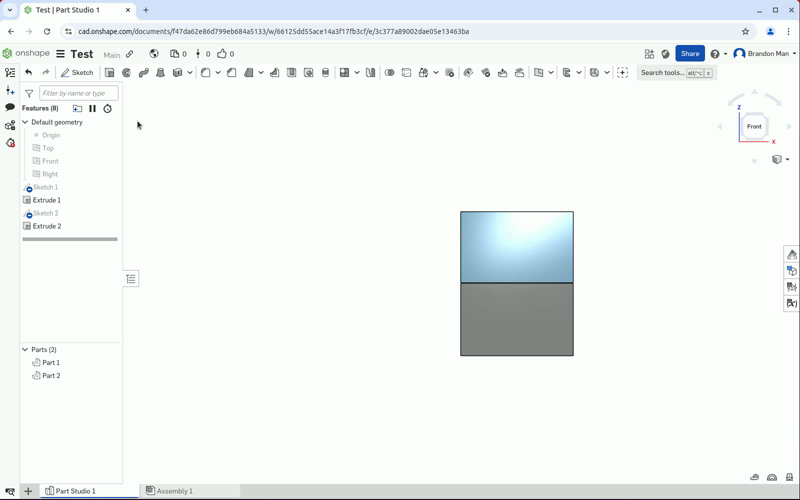
key(shift+h)
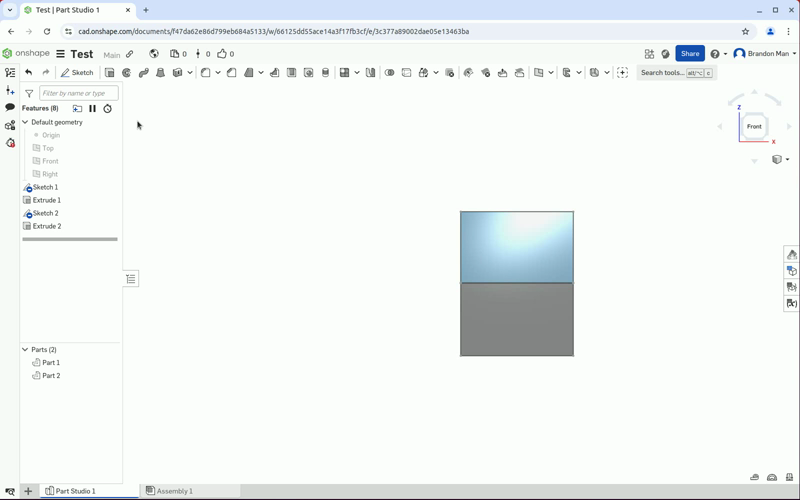
key(shift+h)
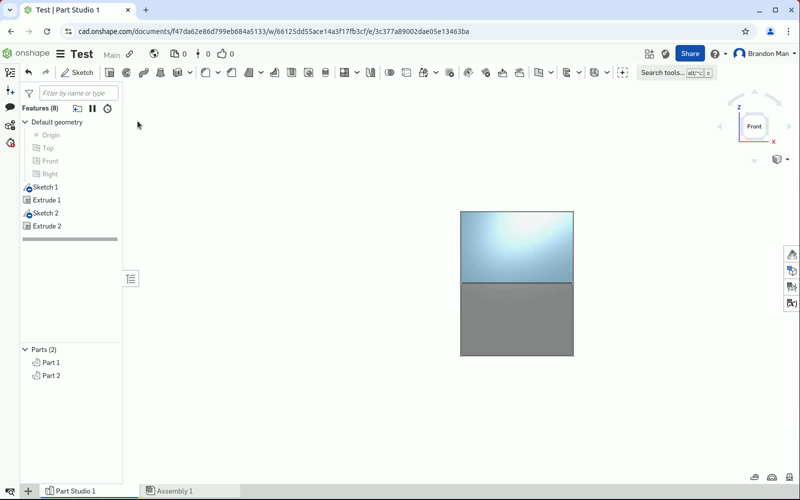
key(shift+7)
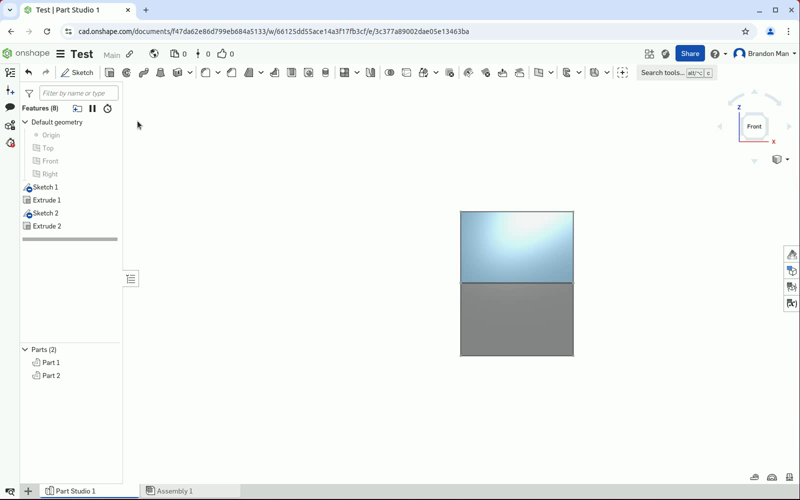
key(left, 2)
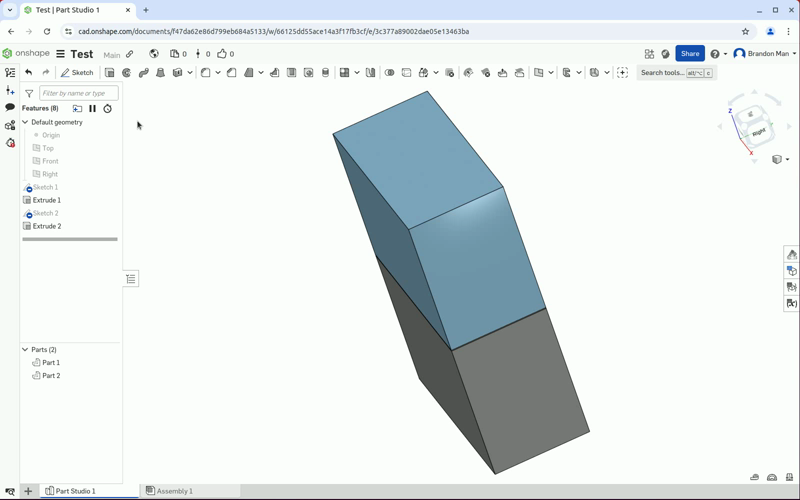
key(down, 2)
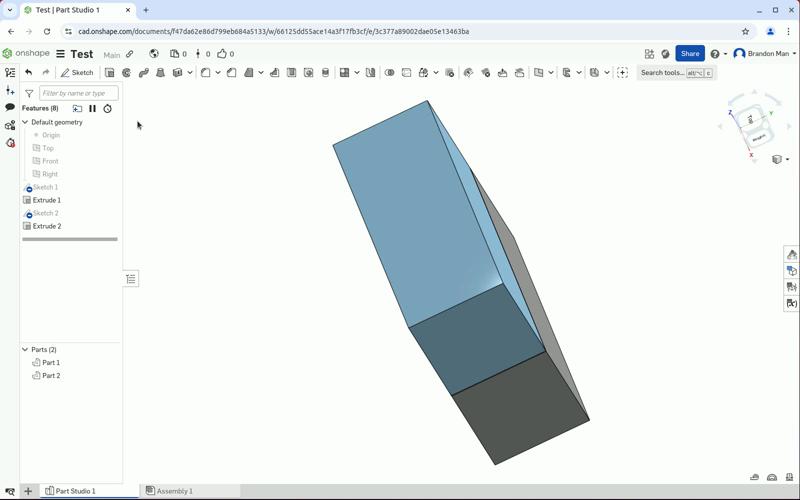
key(up, 2)
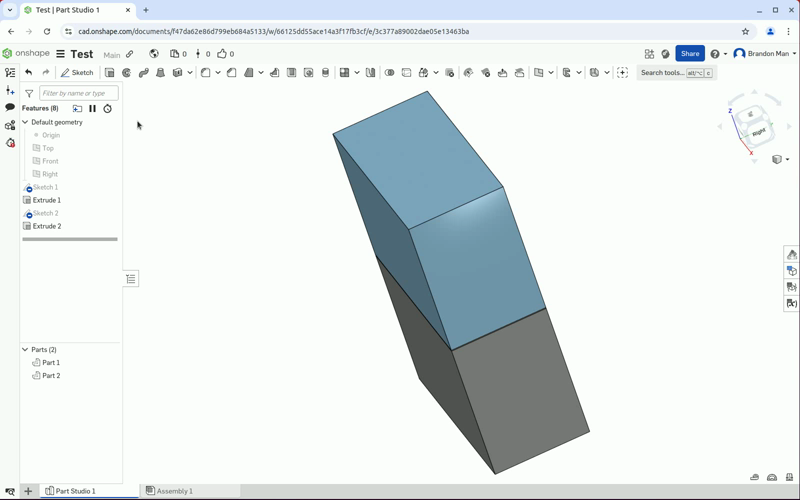
key(right, 2)
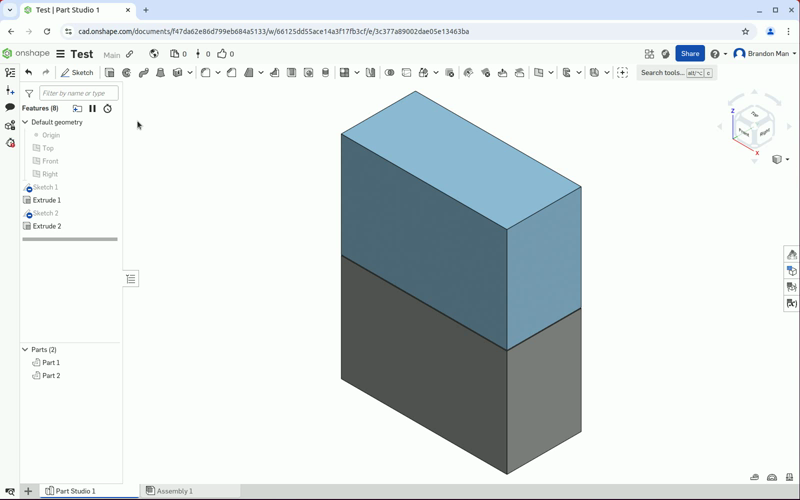
mouse_move(73, 189)
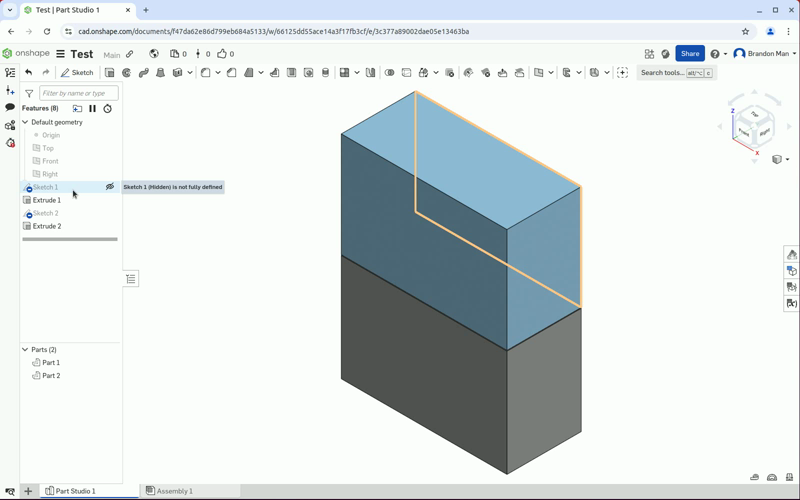
click(73, 189)